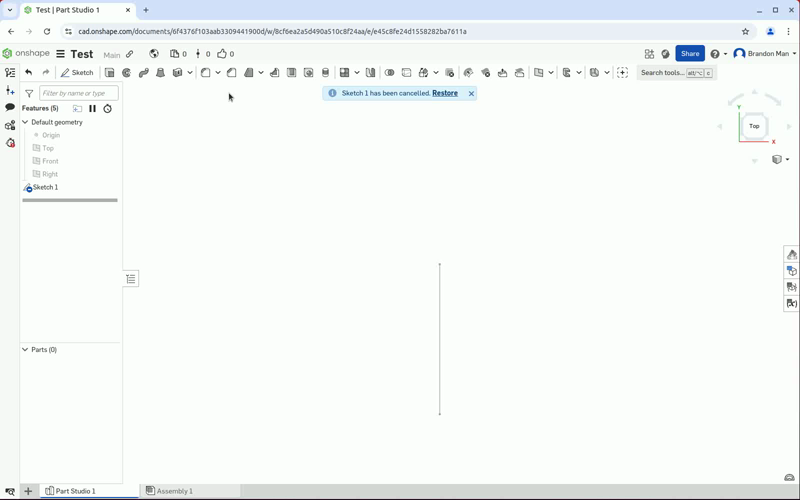
key(shift+h)
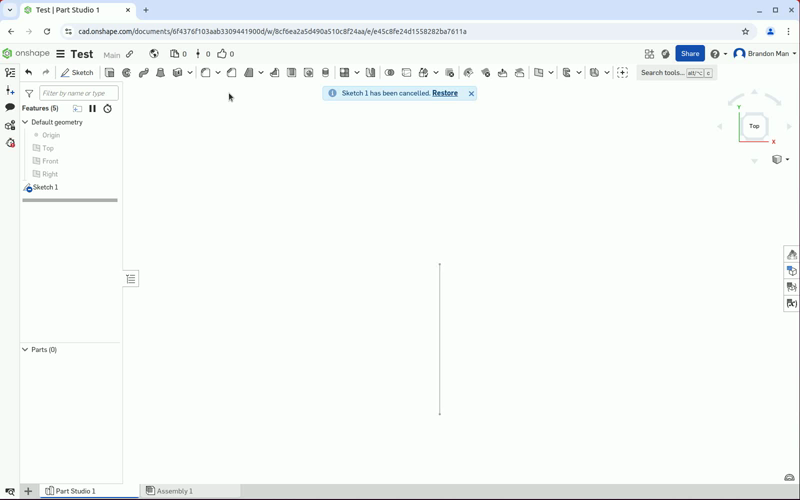
key(shift+s)
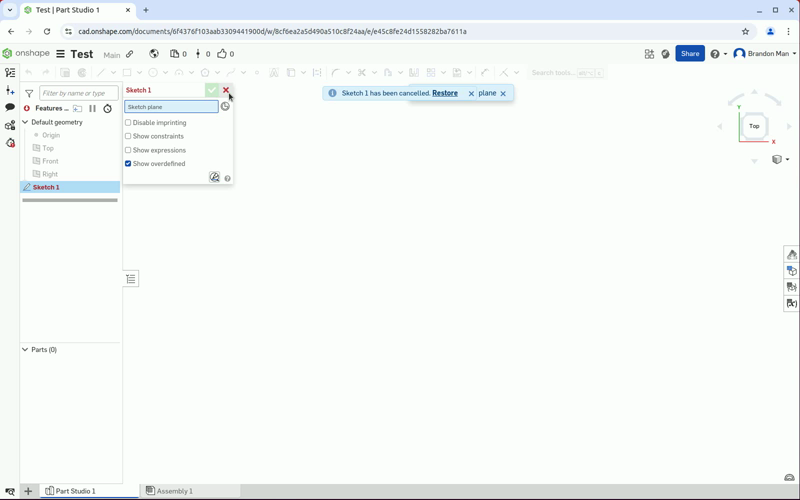
mouse_move(73, 150)
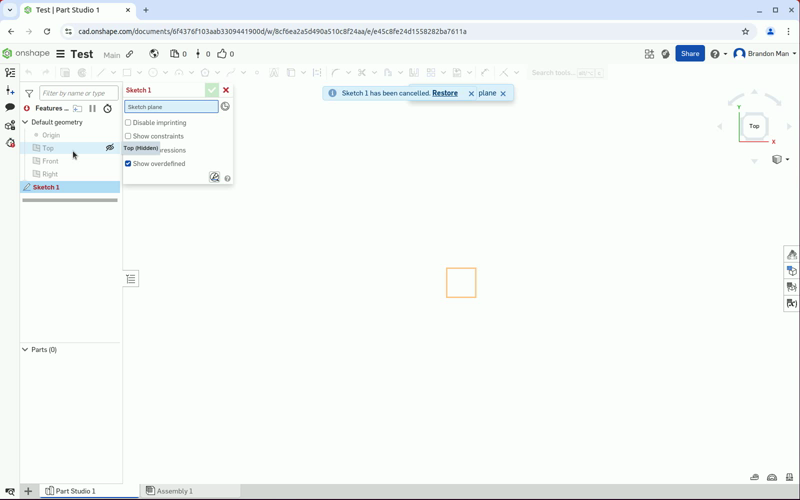
click(73, 150)
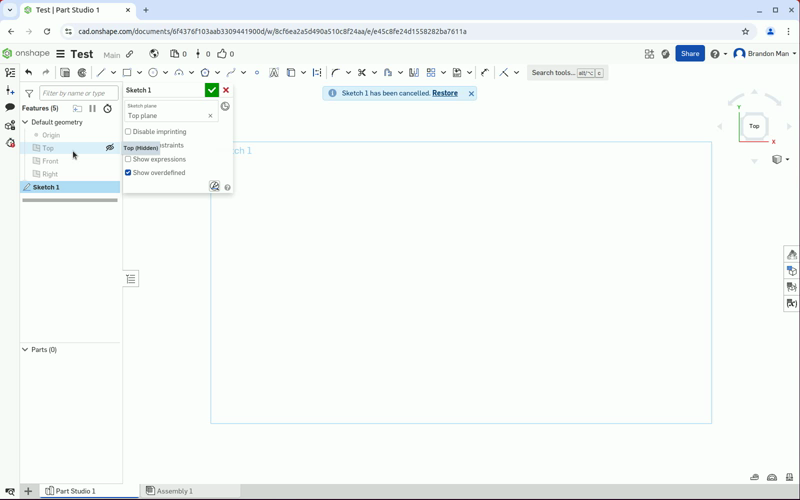
mouse_move(73, 352)
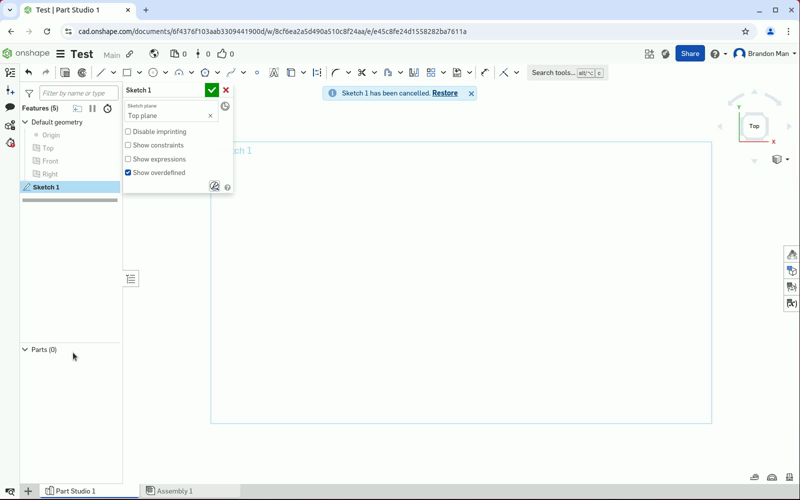
key(y)
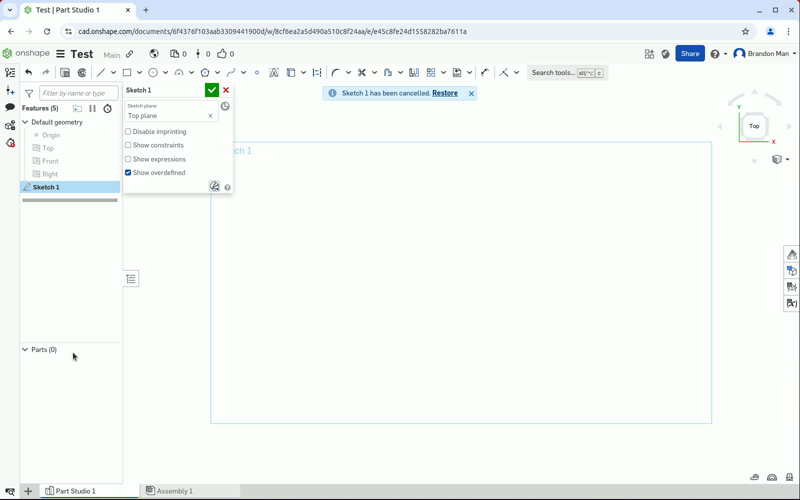
key(l)
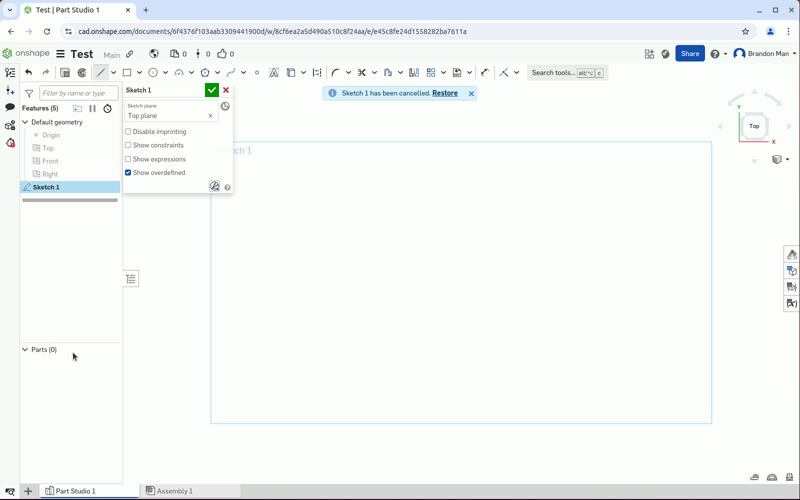
key_down(shift)
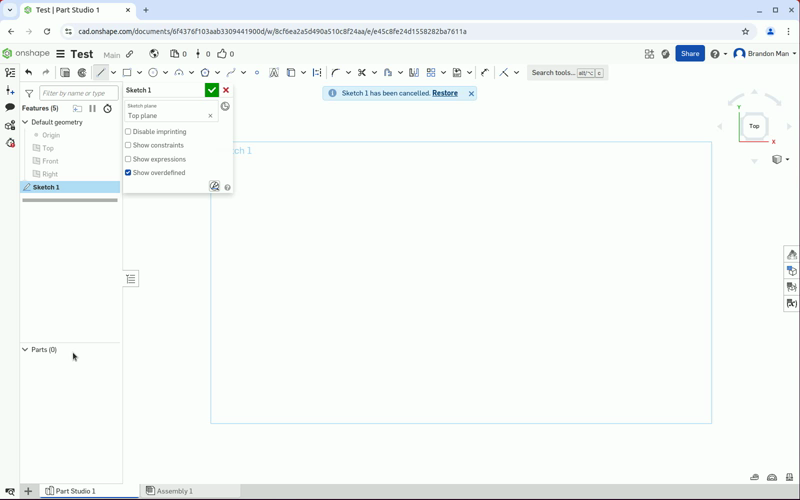
mouse_move(376, 284)
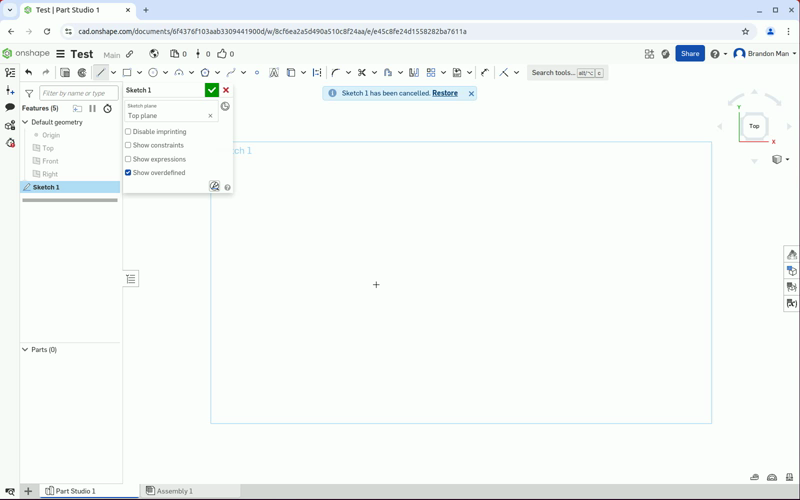
click(376, 284)
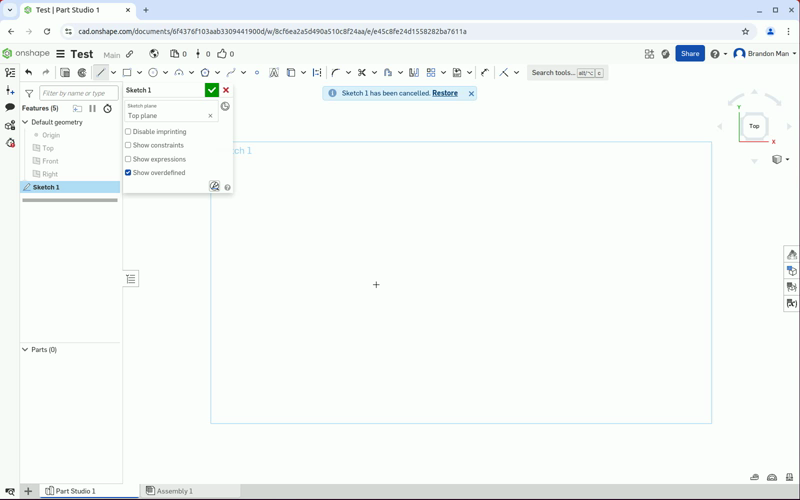
key_up(shift)
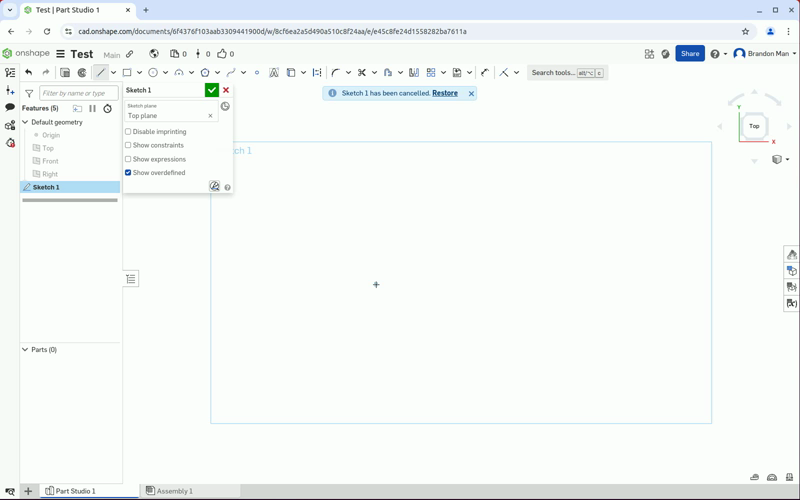
key_down(shift)
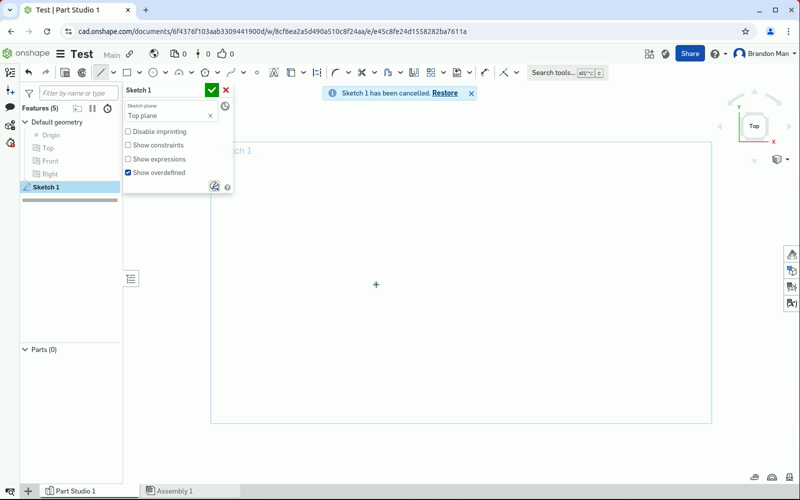
mouse_move(555, 284)
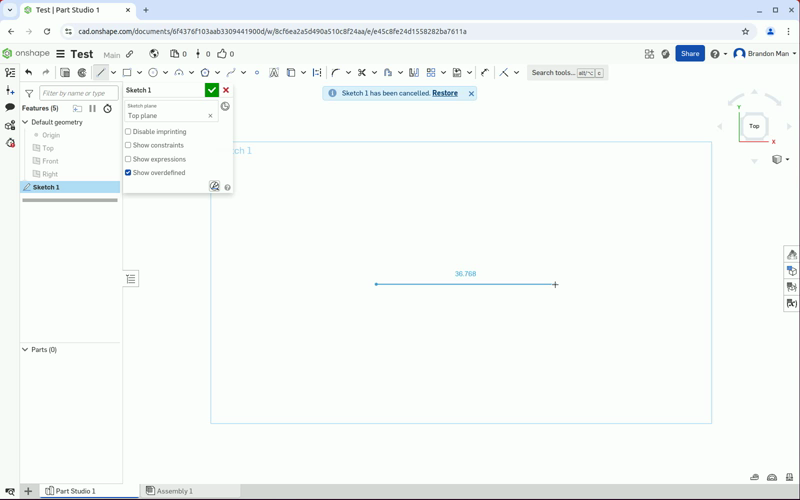
click(555, 284)
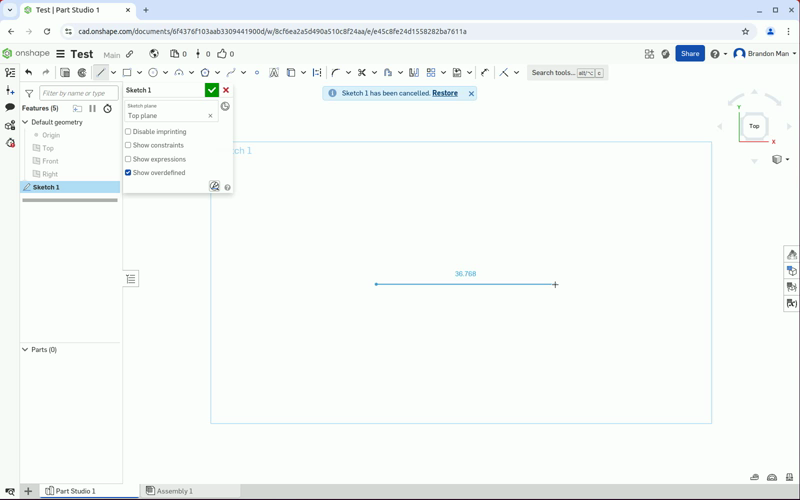
key_up(shift)
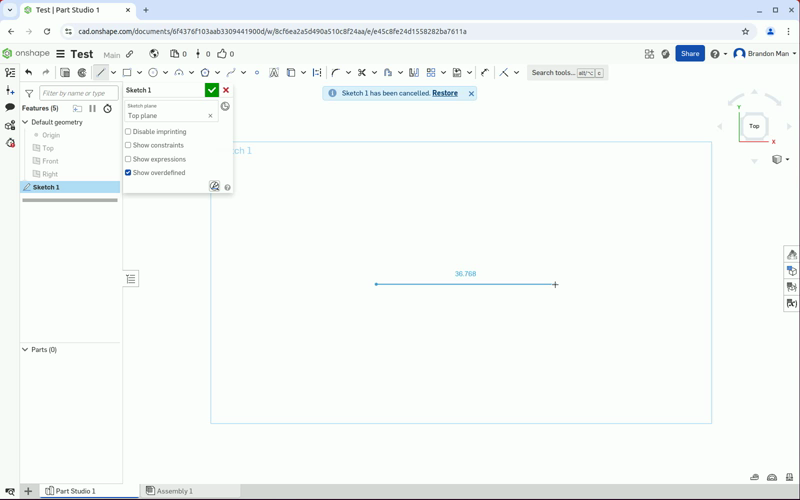
key_down(shift)
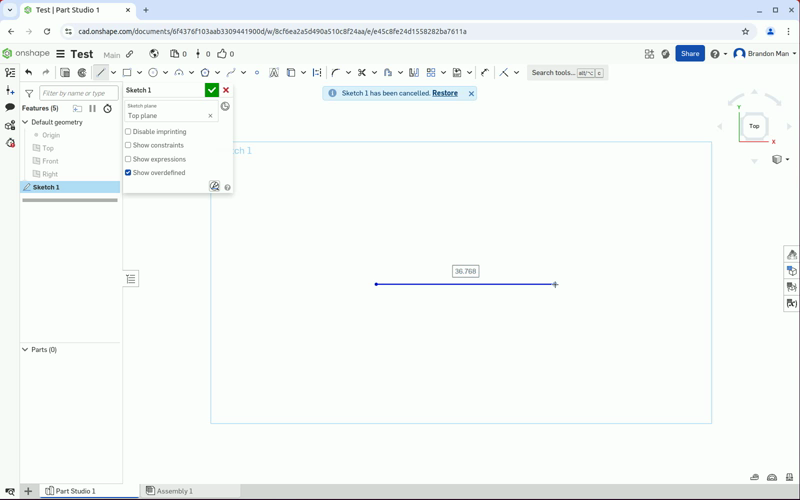
mouse_move(585, 284)
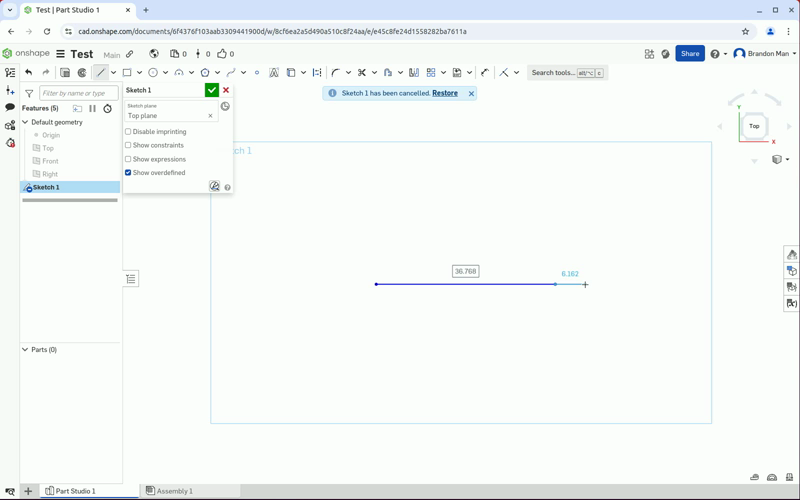
mouse_move(555, 267)
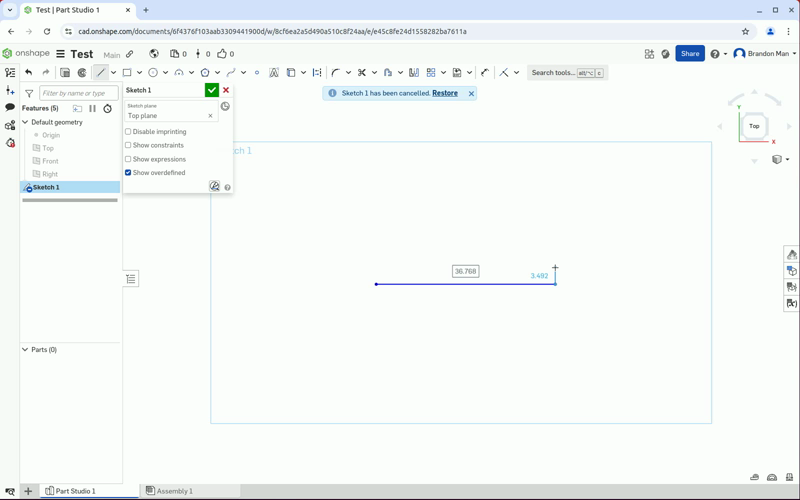
click(555, 267)
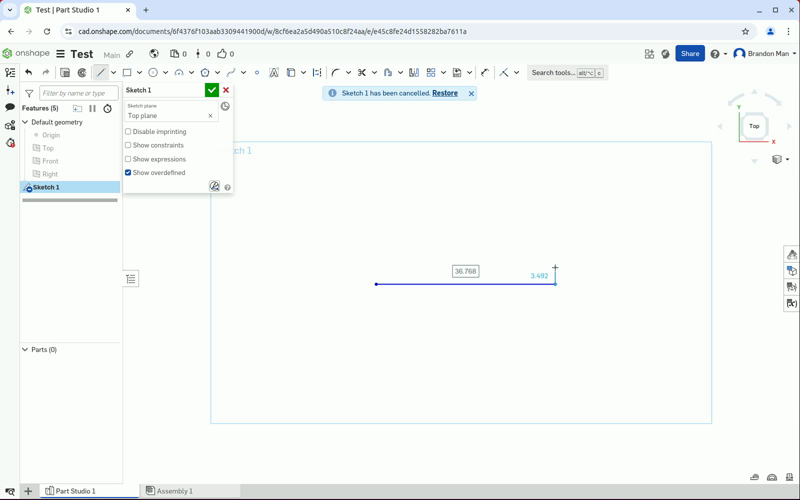
key_up(shift)
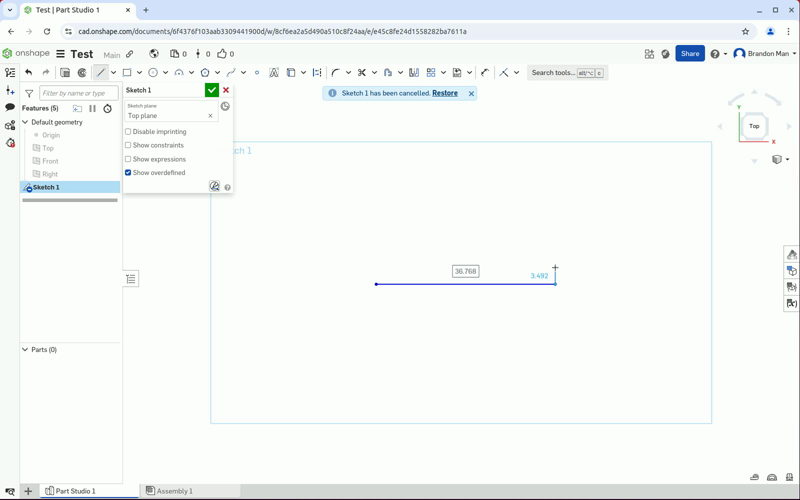
key_down(shift)
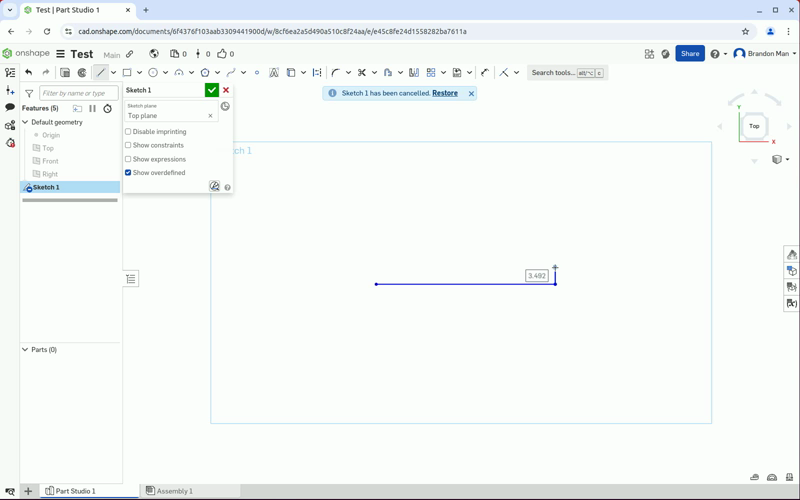
mouse_move(376, 267)
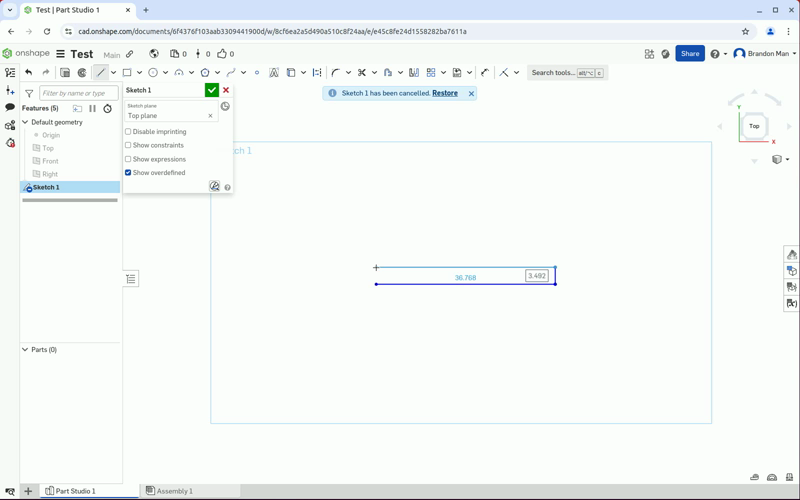
click(376, 267)
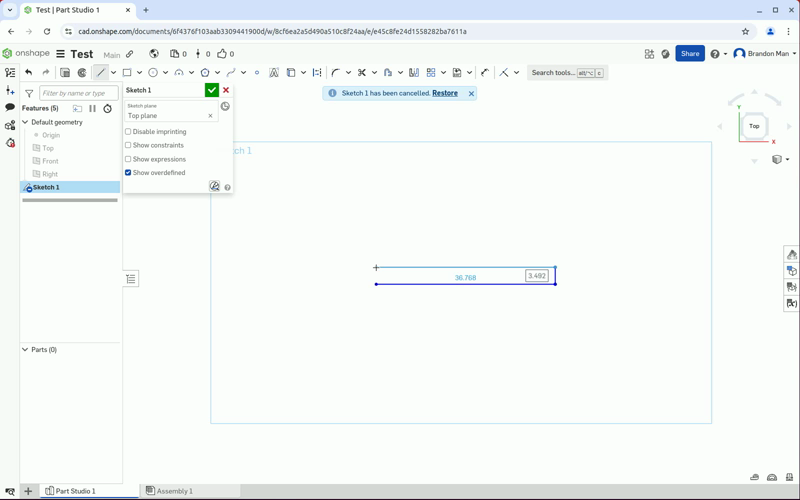
key_up(shift)
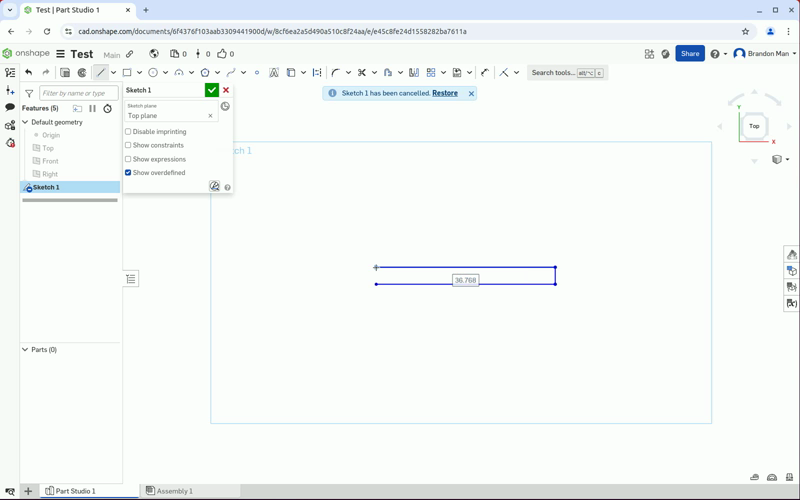
mouse_move(406, 267)
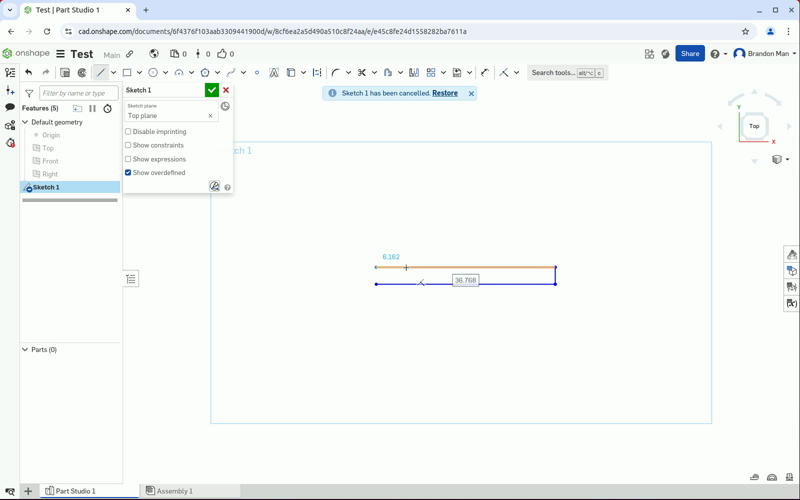
key_down(shift)
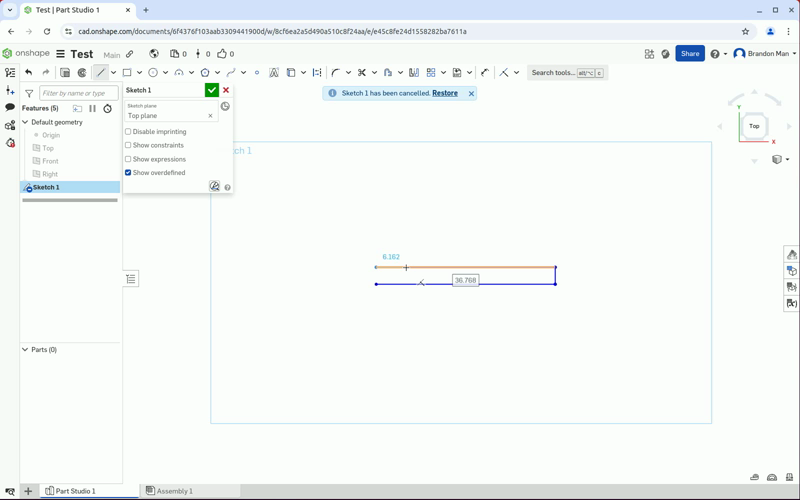
mouse_move(376, 284)
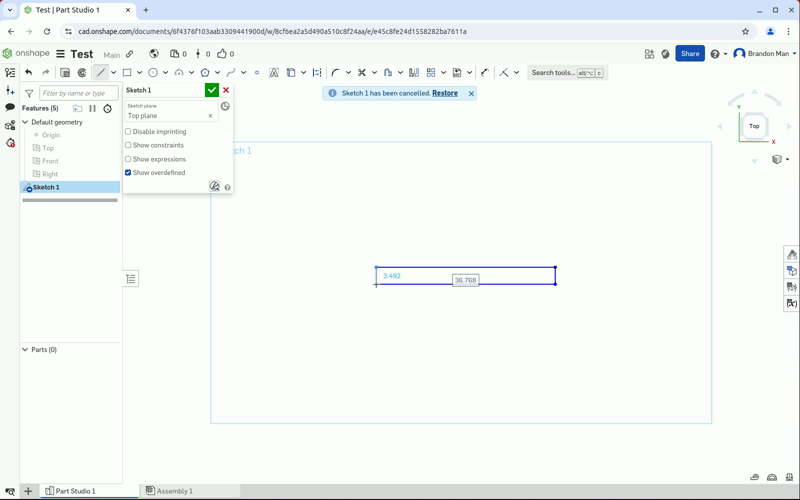
key_up(shift)
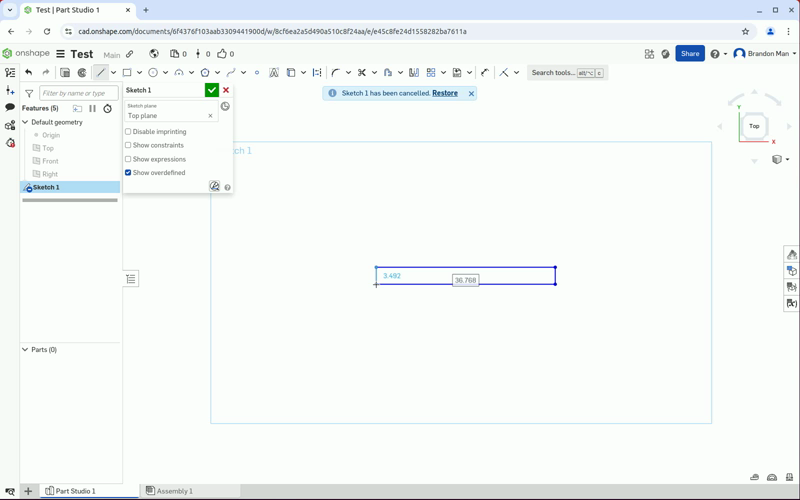
click(376, 284)
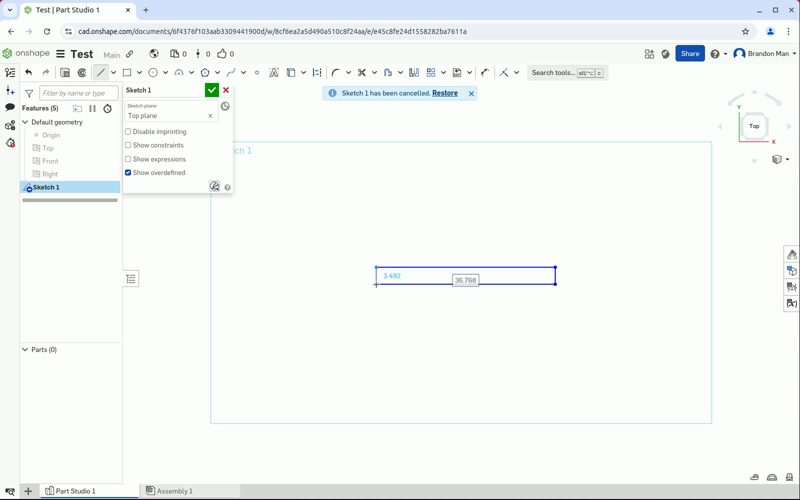
key(esc)
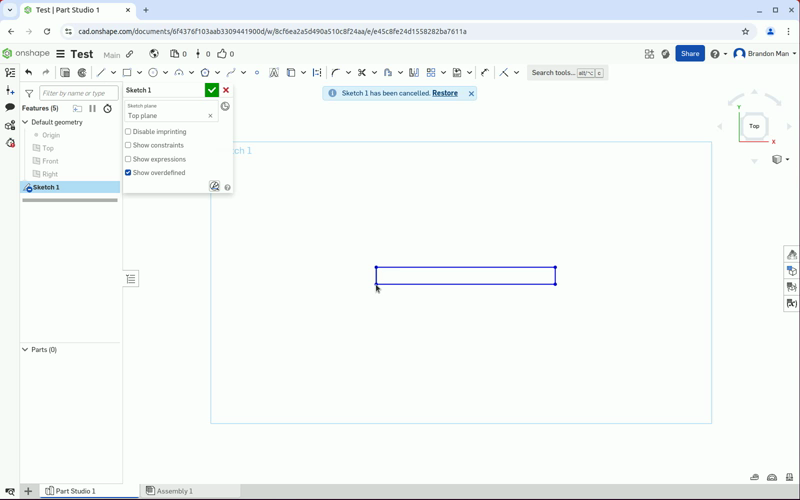
mouse_move(436, 279)
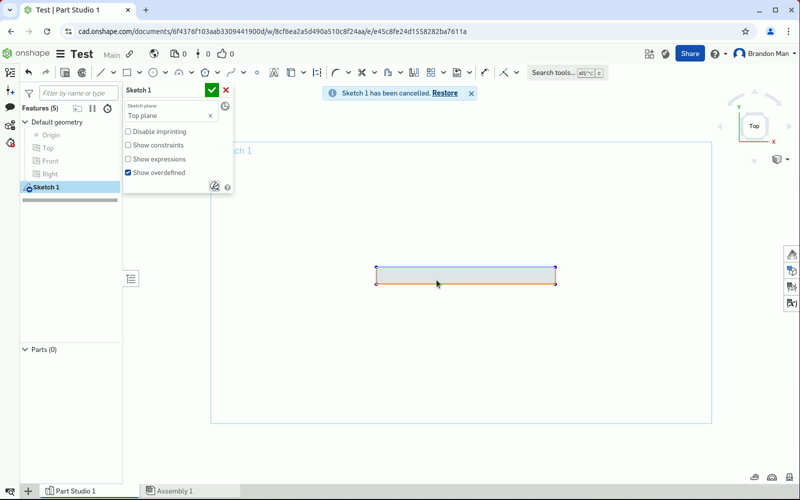
click(436, 279)
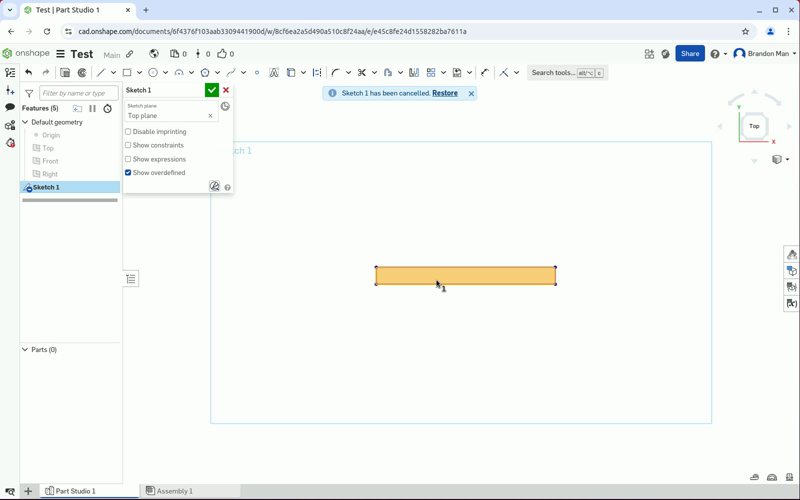
mouse_move(73, 352)
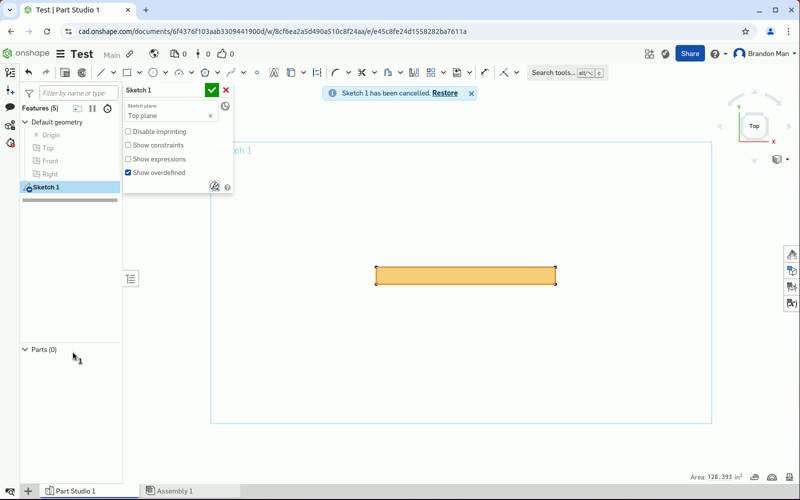
key(shift+y)
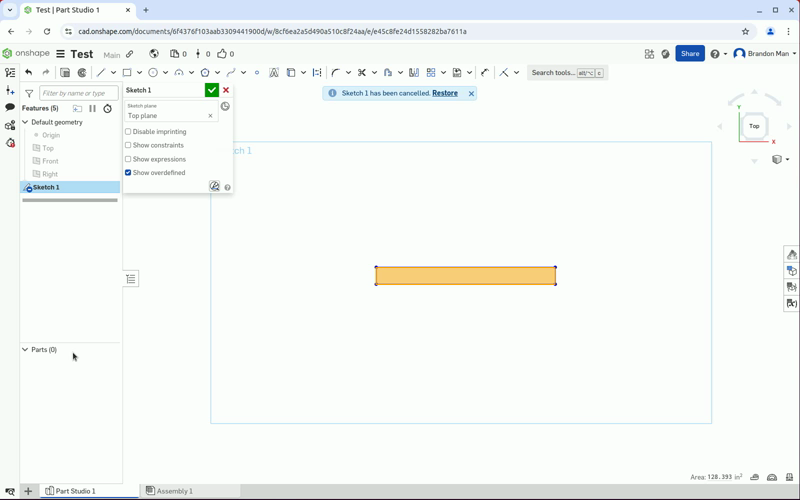
key(shift+e)
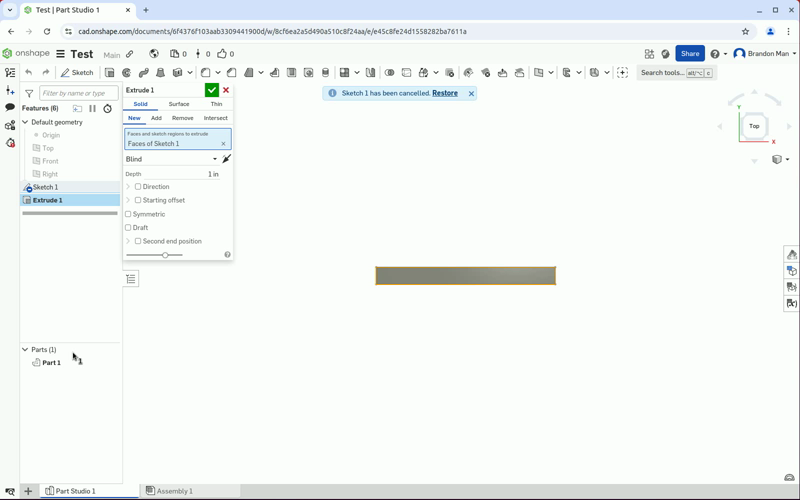
mouse_move(143, 106)
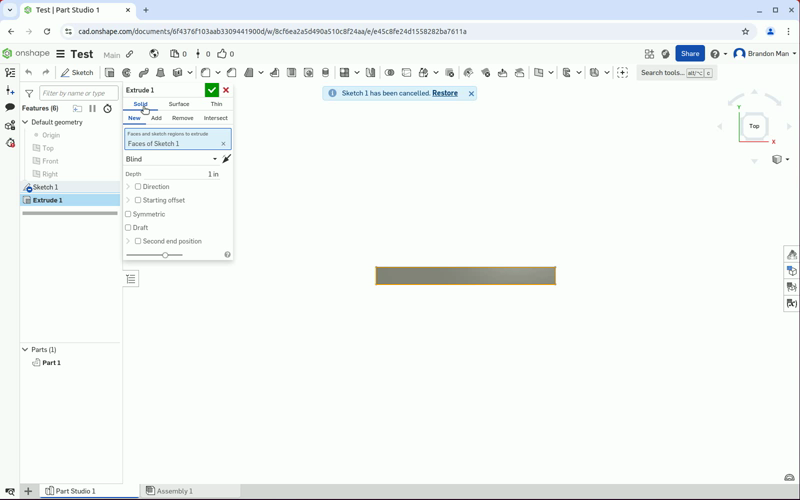
click(143, 106)
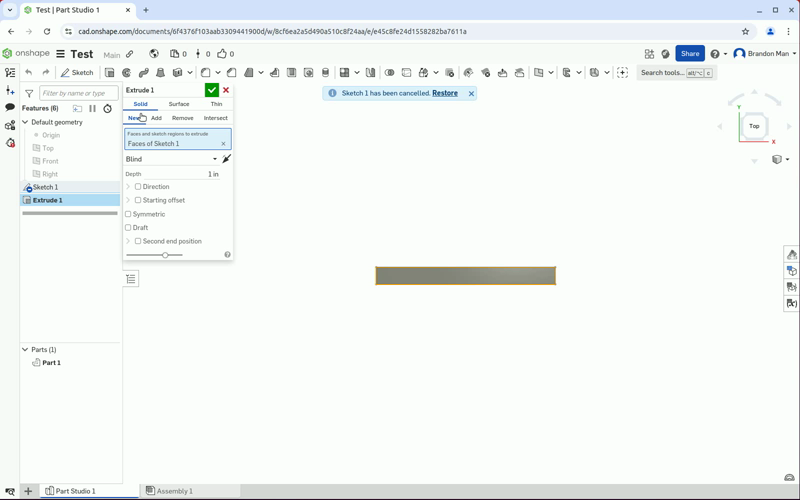
mouse_move(137, 120)
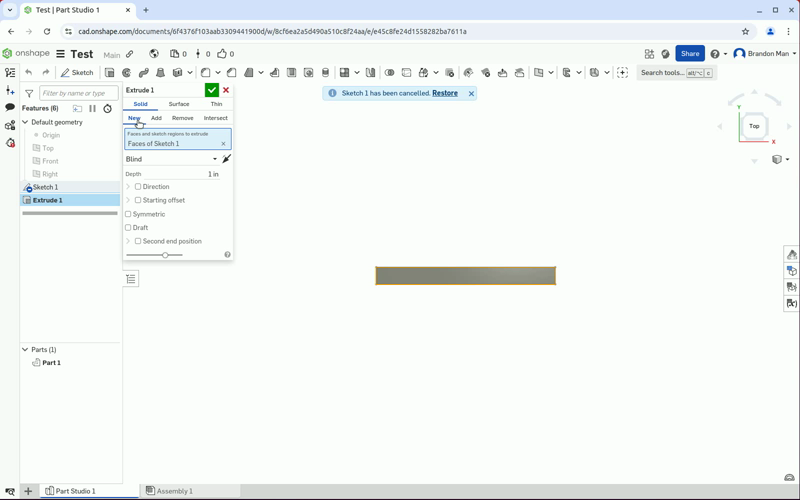
click(137, 120)
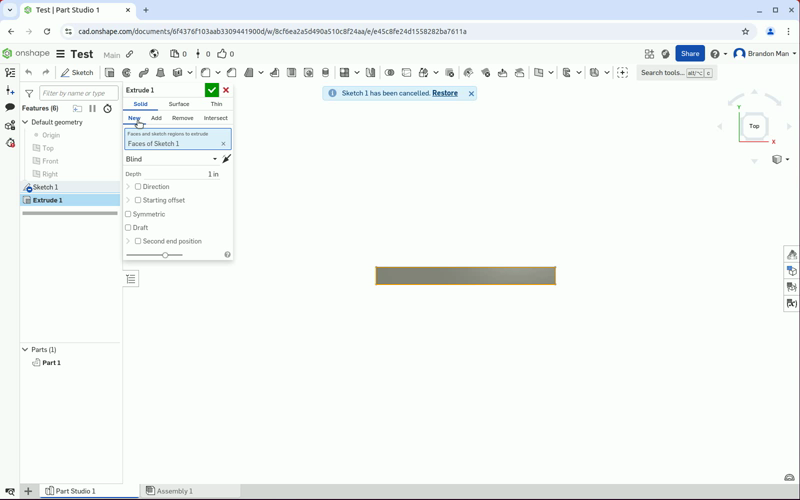
key(tab, 4)
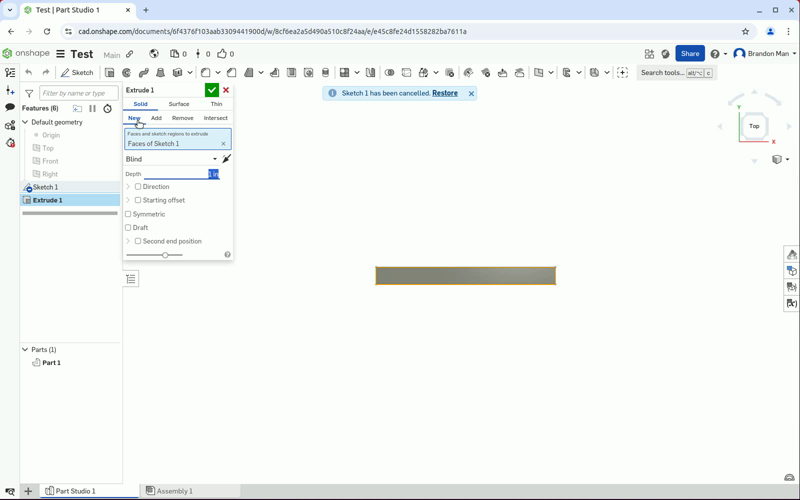
text(0.963)
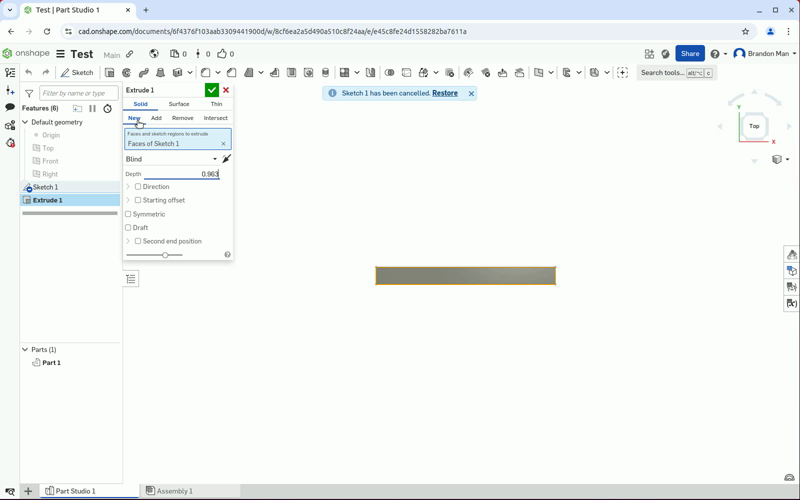
key(enter)
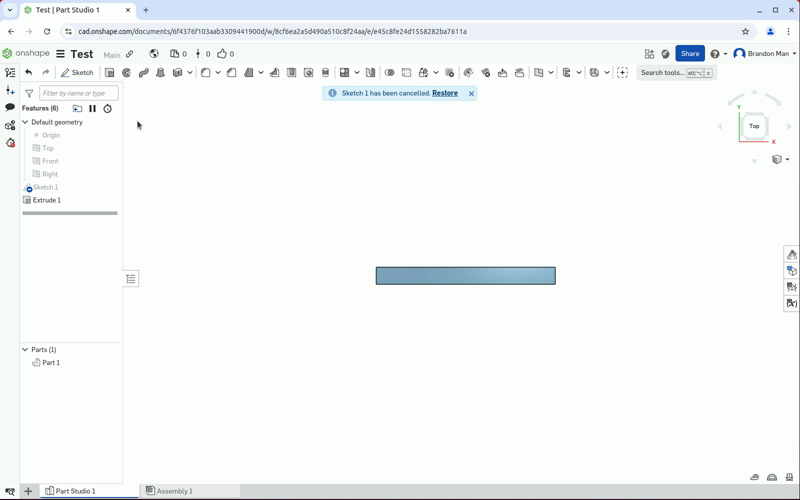
key(shift+h)
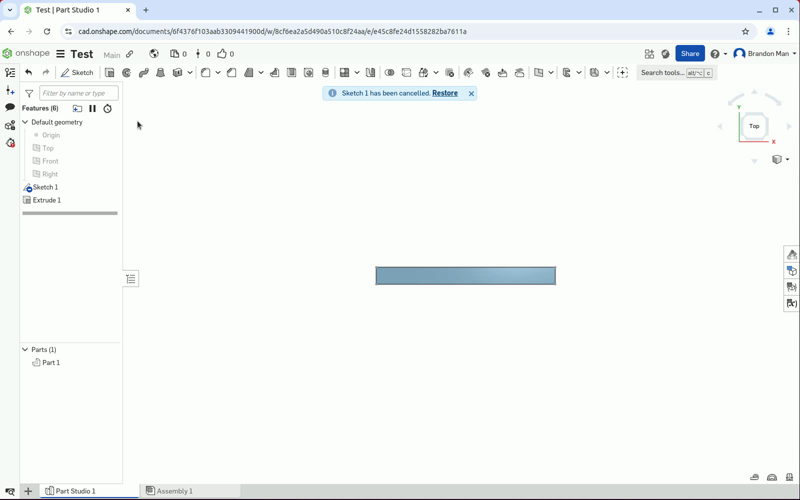
key(shift+h)
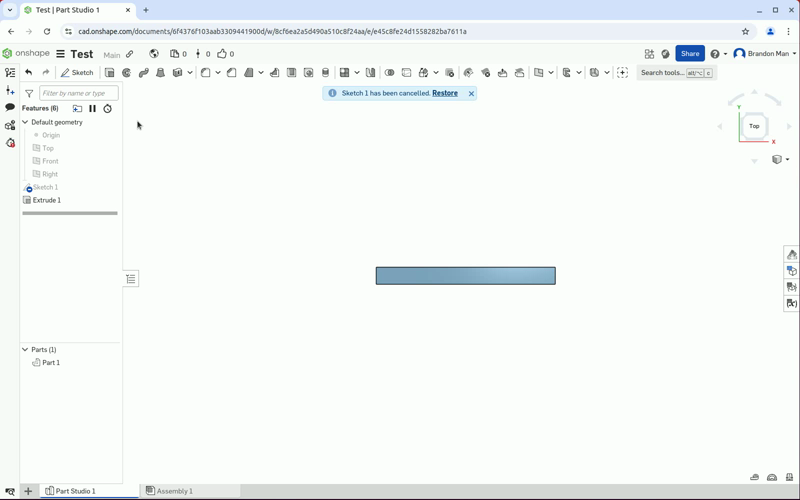
mouse_move(73, 189)
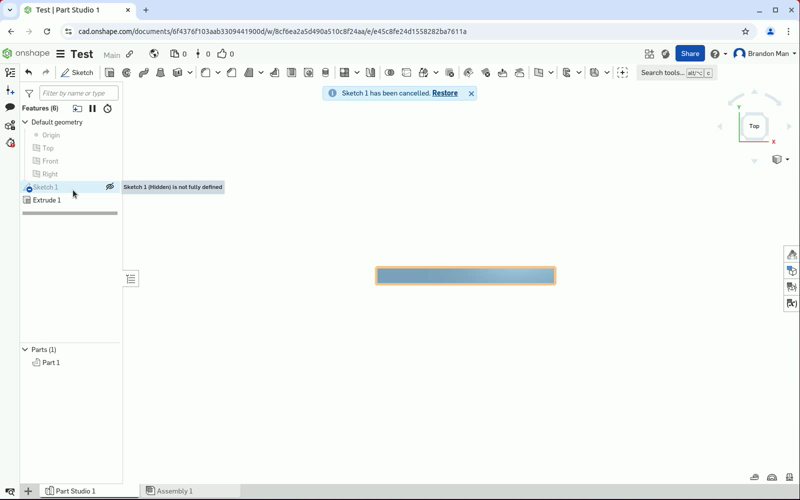
click(73, 189)
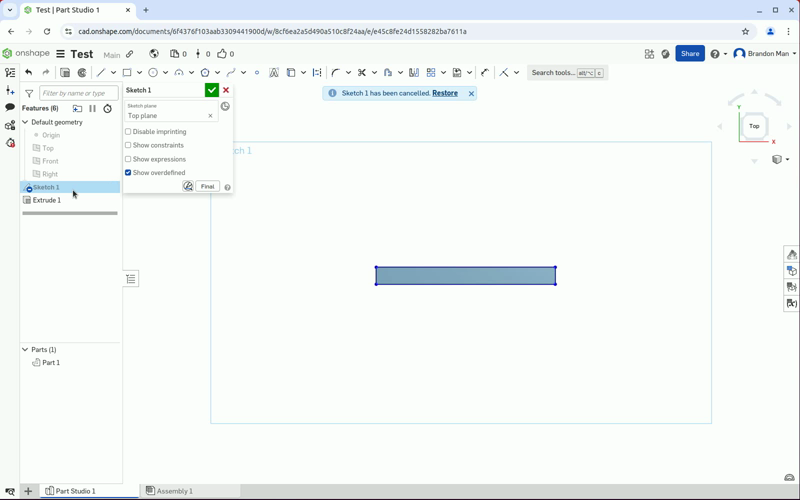
mouse_move(229, 92)
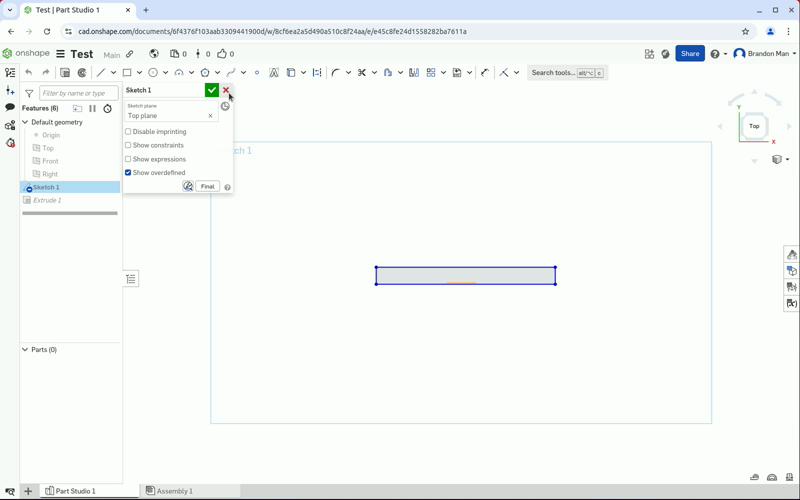
click(229, 92)
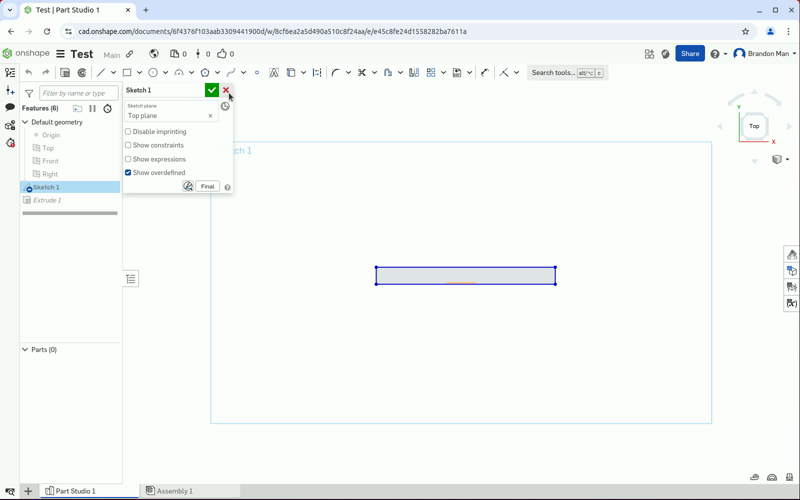
key(shift+s)
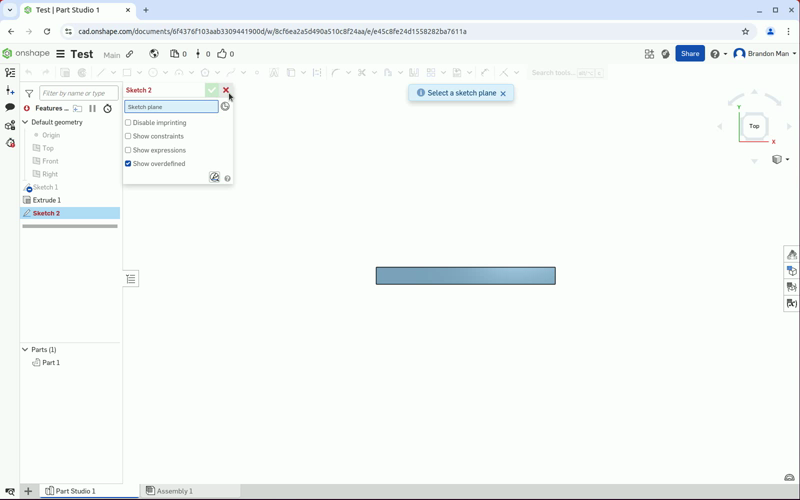
mouse_move(73, 150)
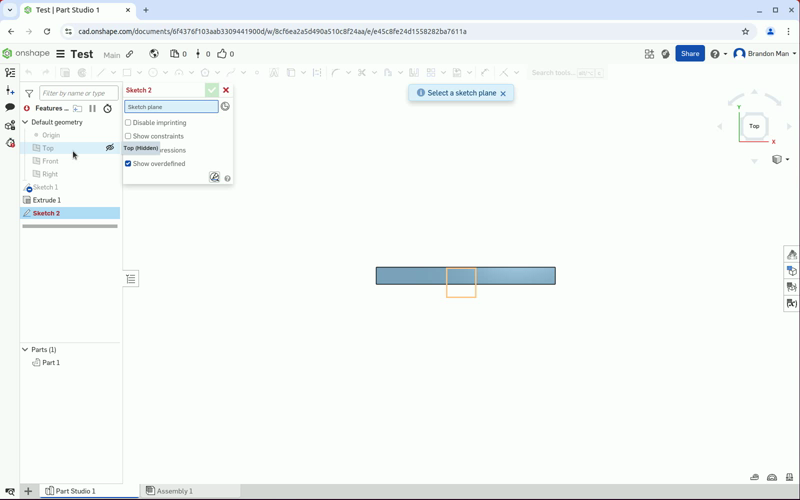
click(73, 150)
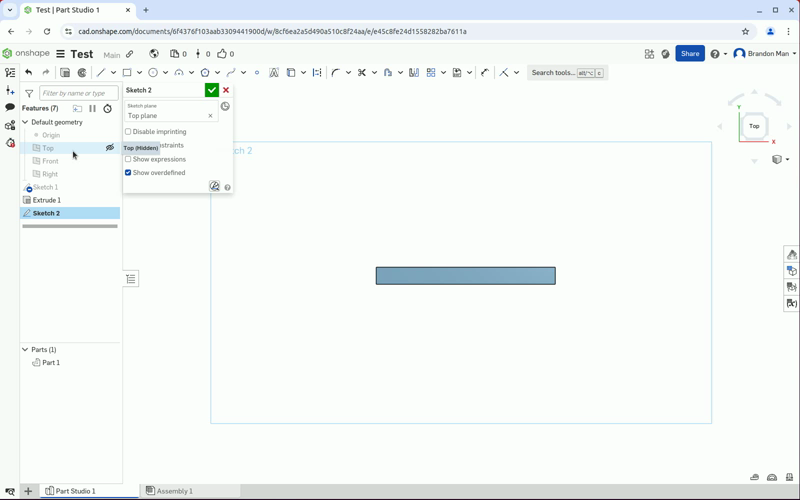
mouse_move(73, 352)
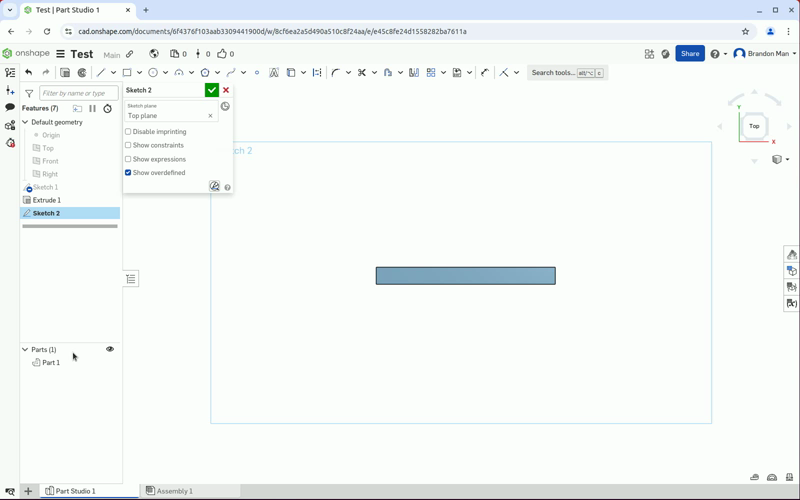
key(y)
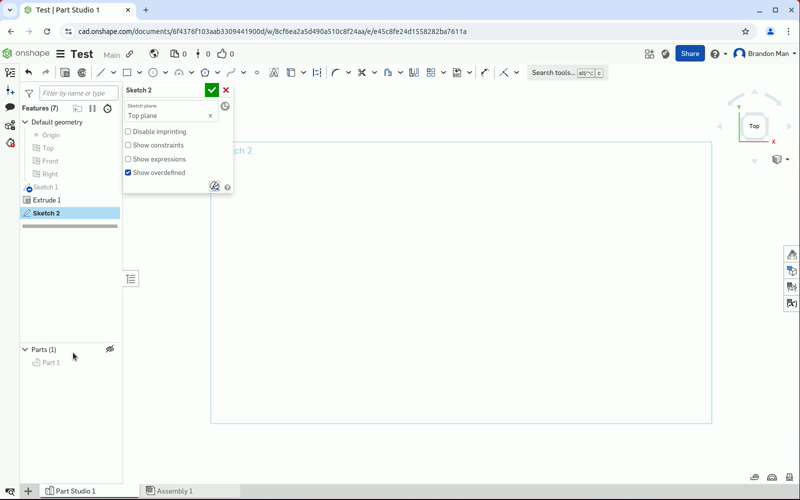
key(l)
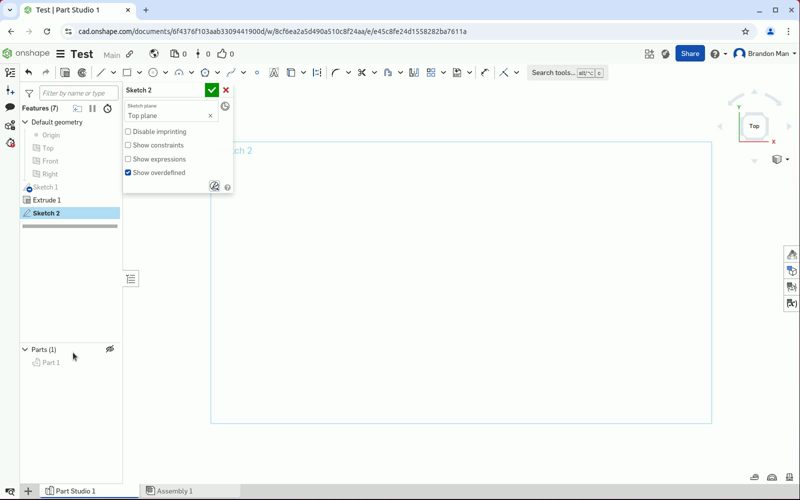
key_down(shift)
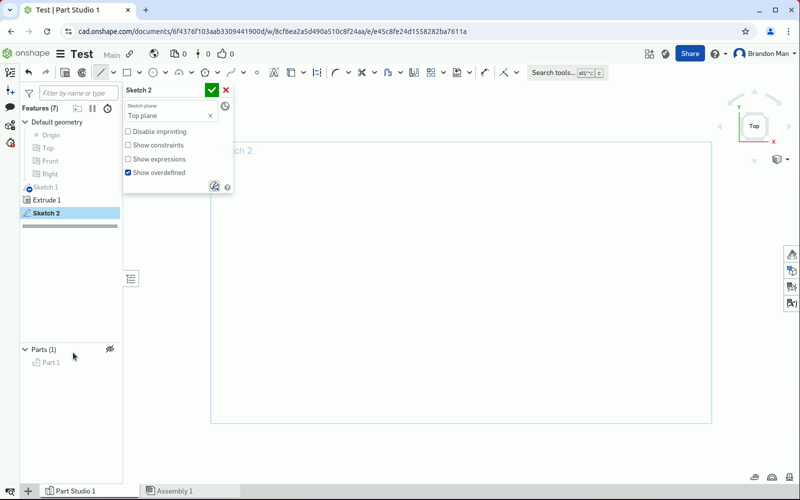
mouse_move(348, 315)
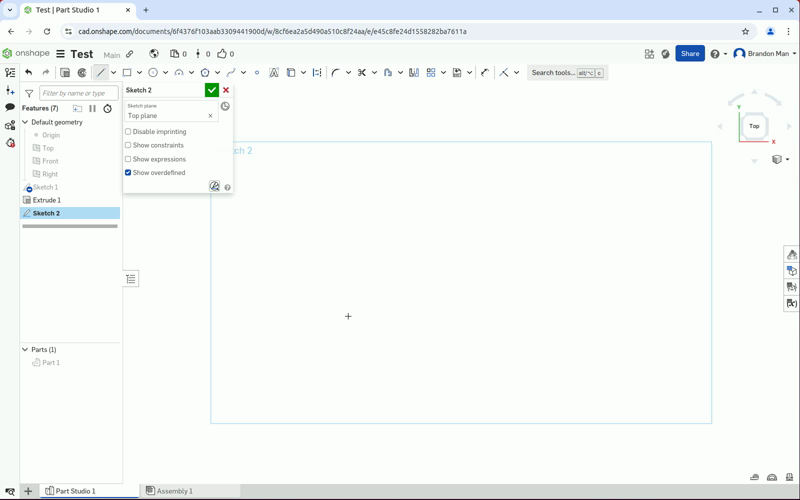
click(348, 315)
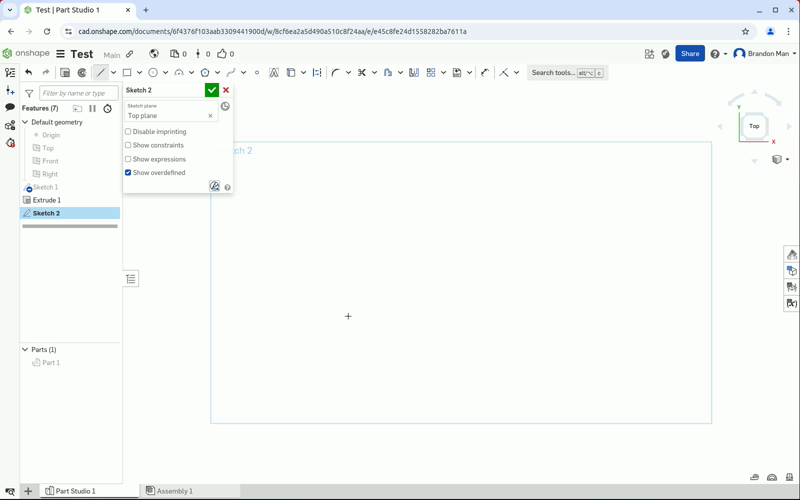
key_up(shift)
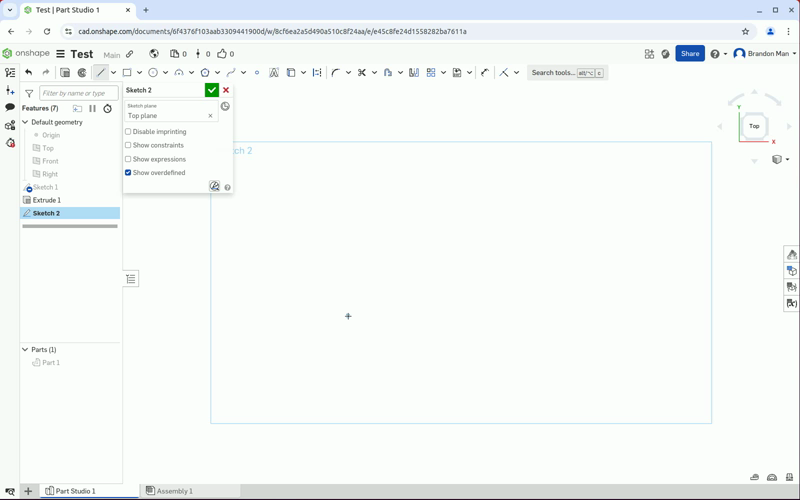
key_down(shift)
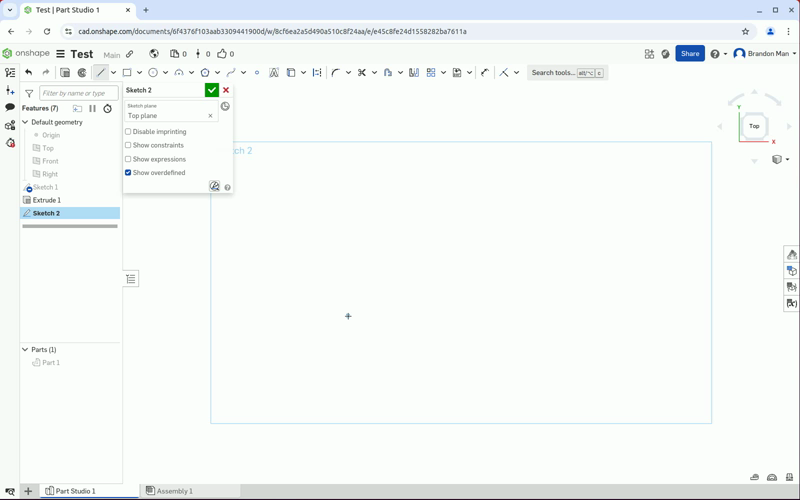
mouse_move(564, 315)
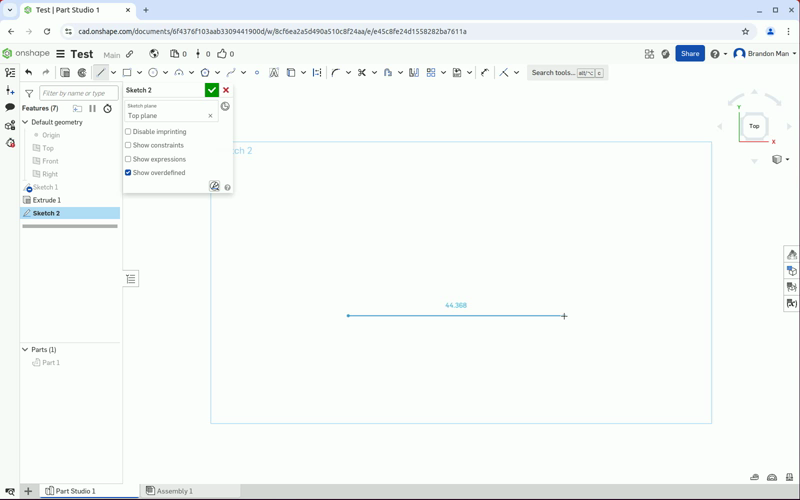
click(564, 315)
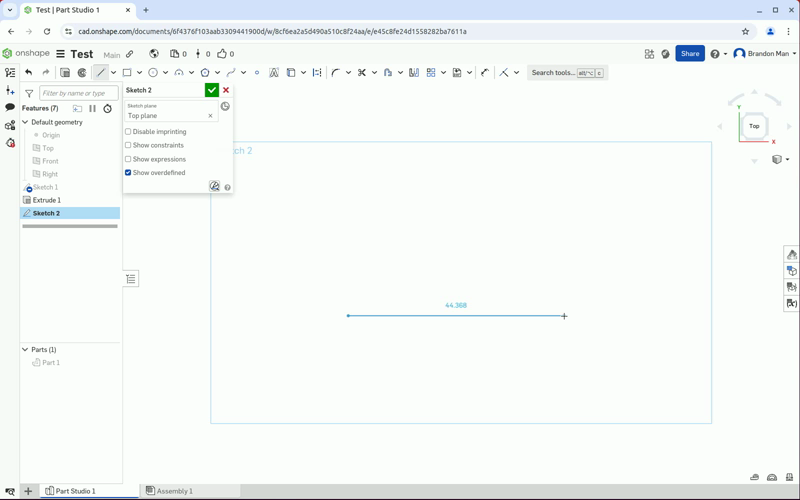
key_up(shift)
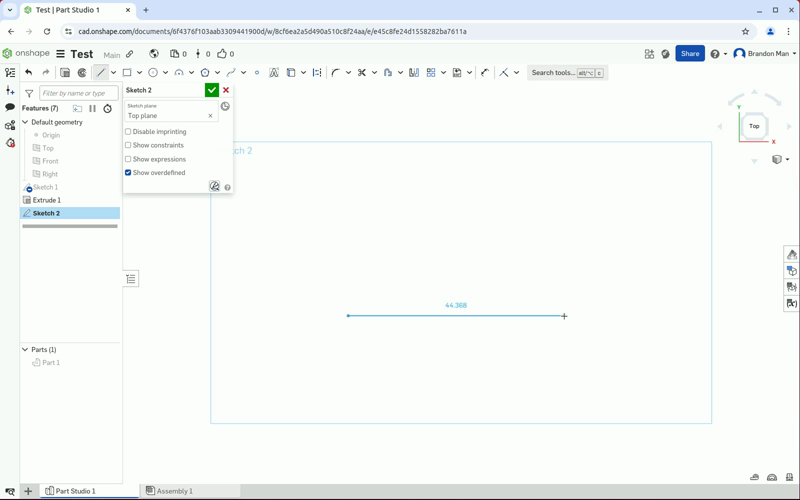
key_down(shift)
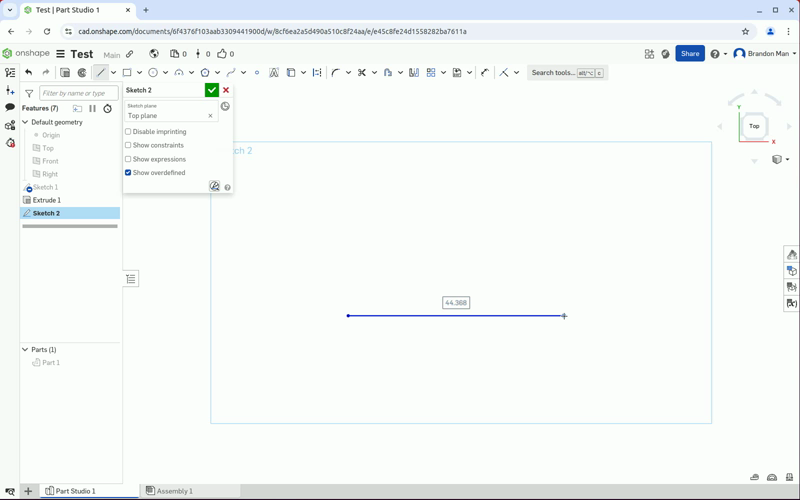
mouse_move(589, 315)
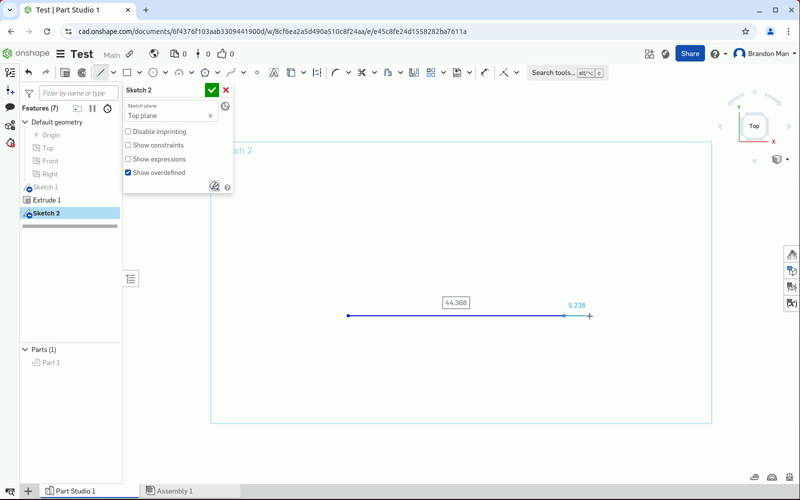
mouse_move(564, 300)
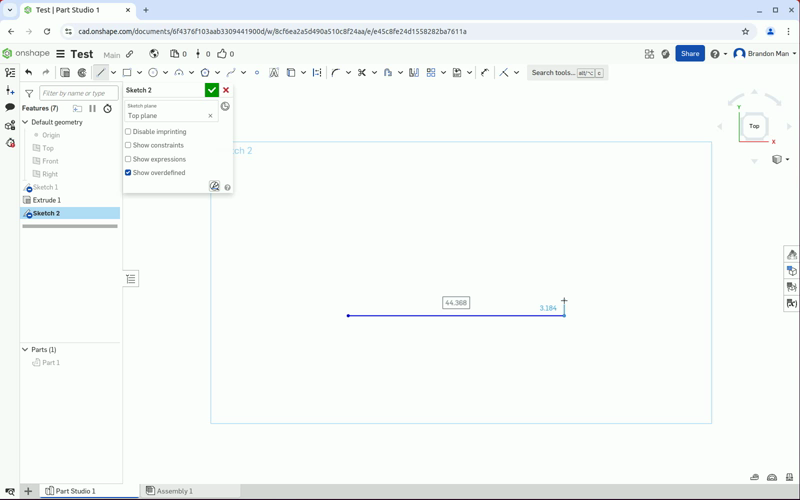
click(564, 300)
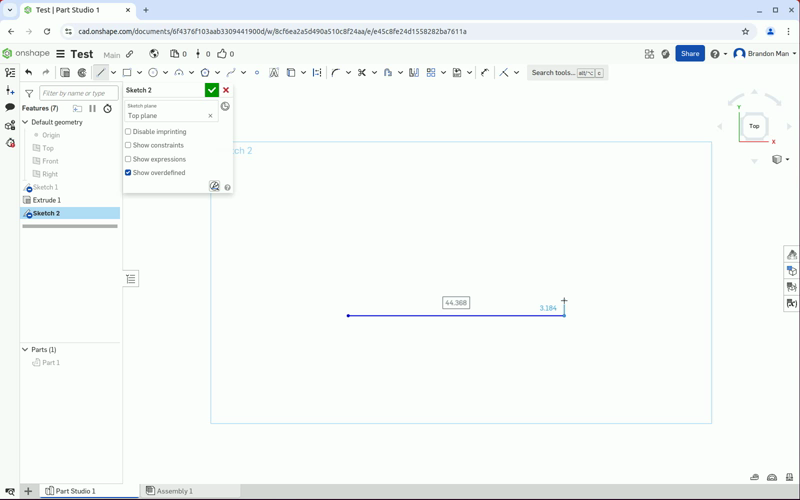
key_up(shift)
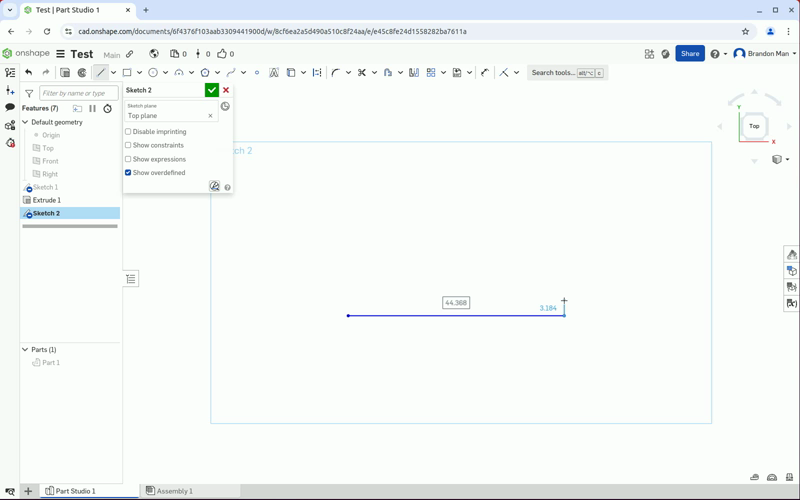
key_down(shift)
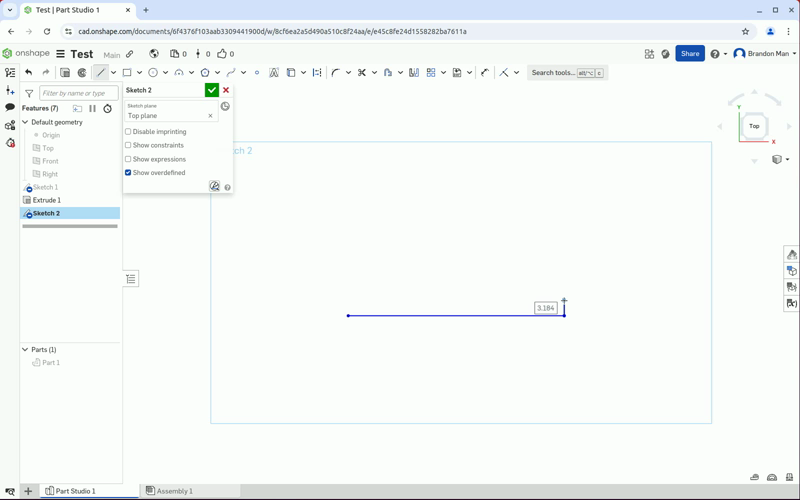
mouse_move(348, 300)
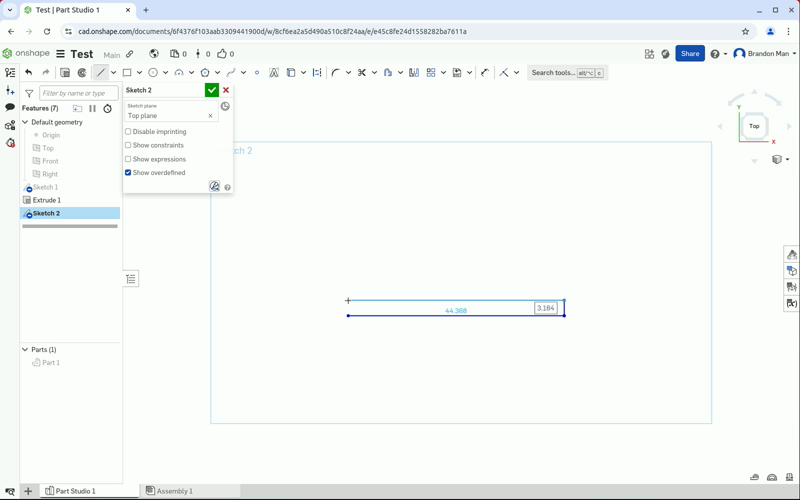
click(348, 300)
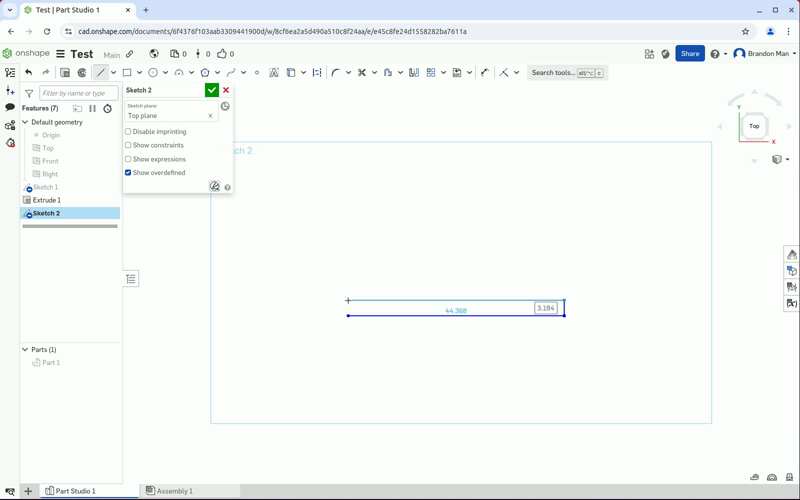
key_up(shift)
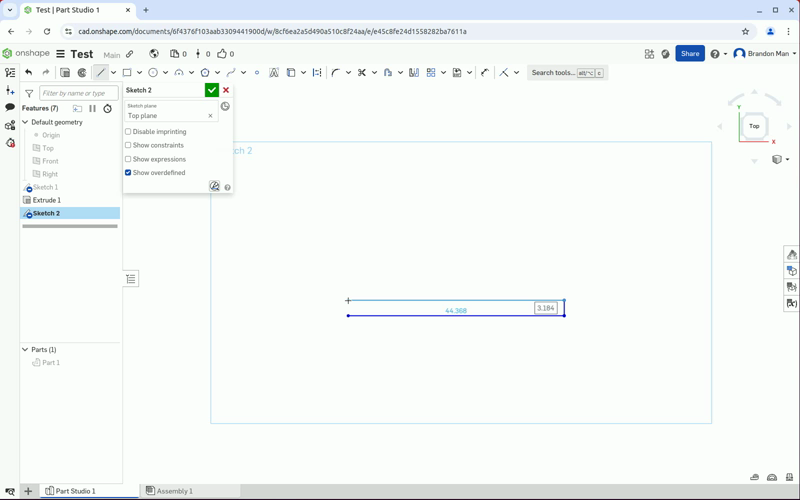
mouse_move(378, 300)
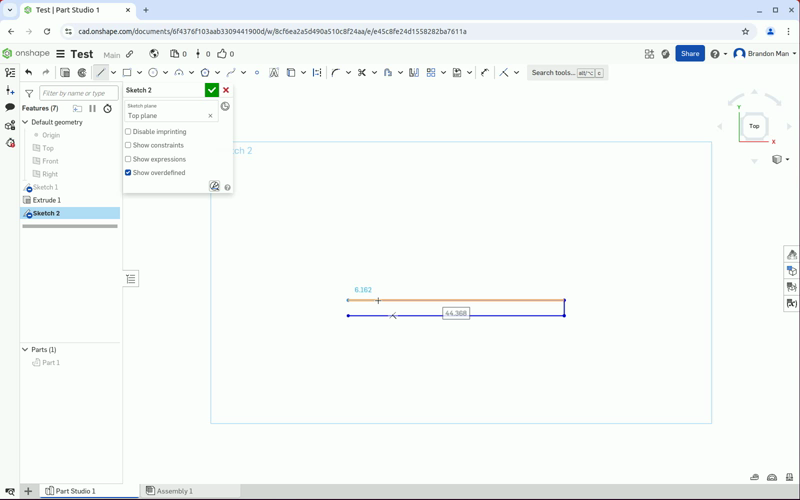
key_down(shift)
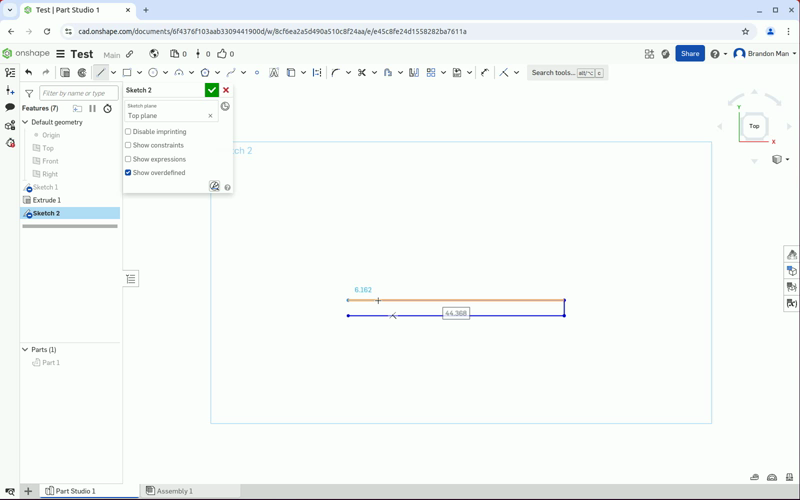
mouse_move(348, 315)
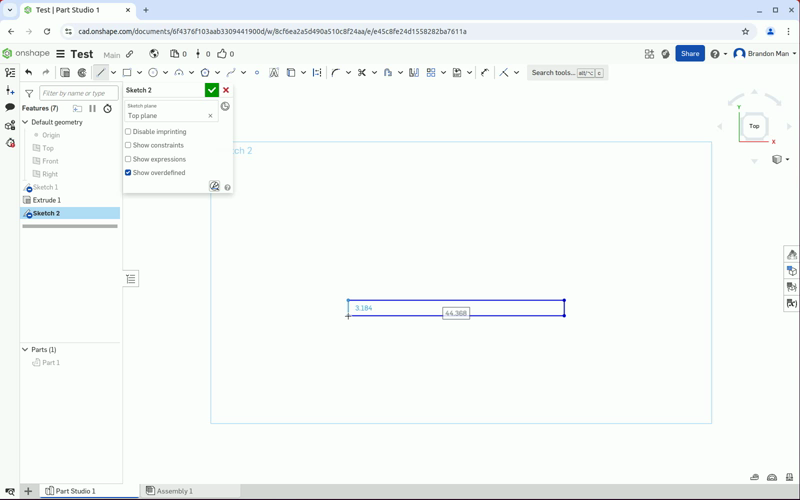
key_up(shift)
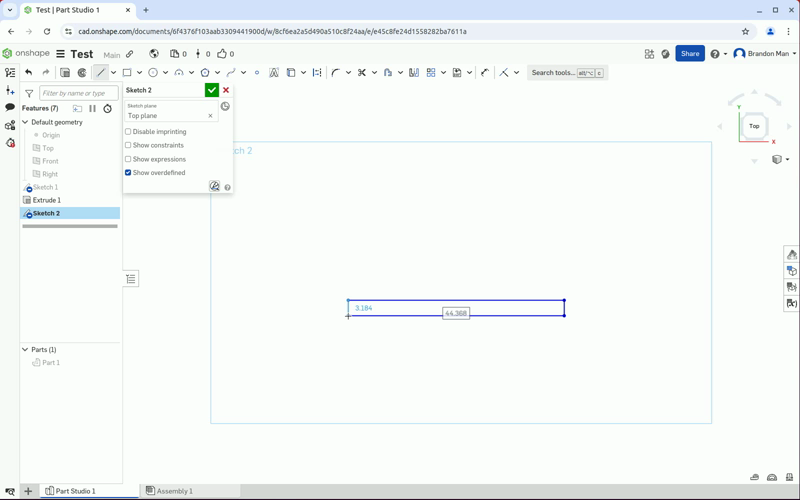
click(348, 315)
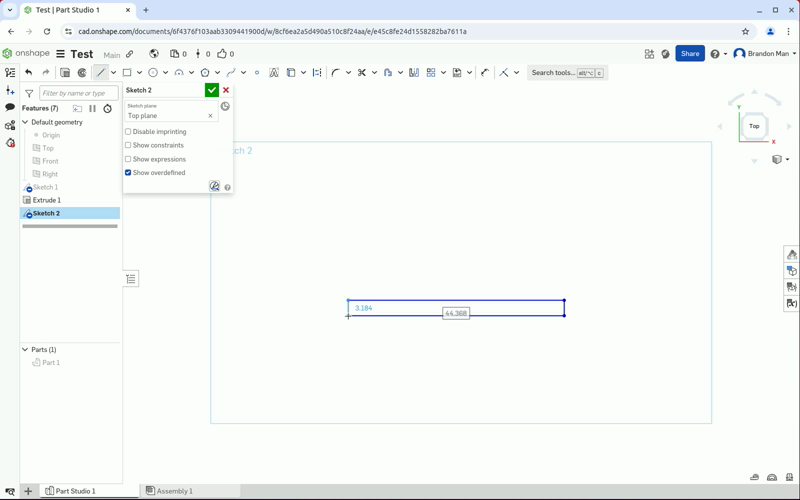
key(esc)
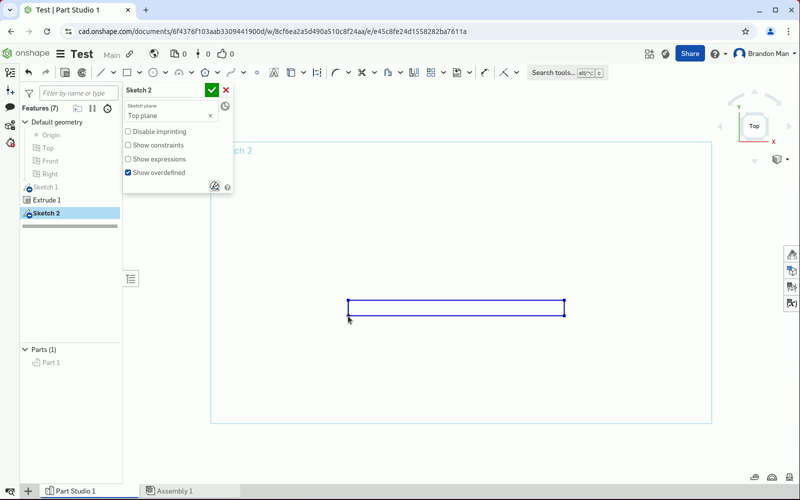
mouse_move(543, 304)
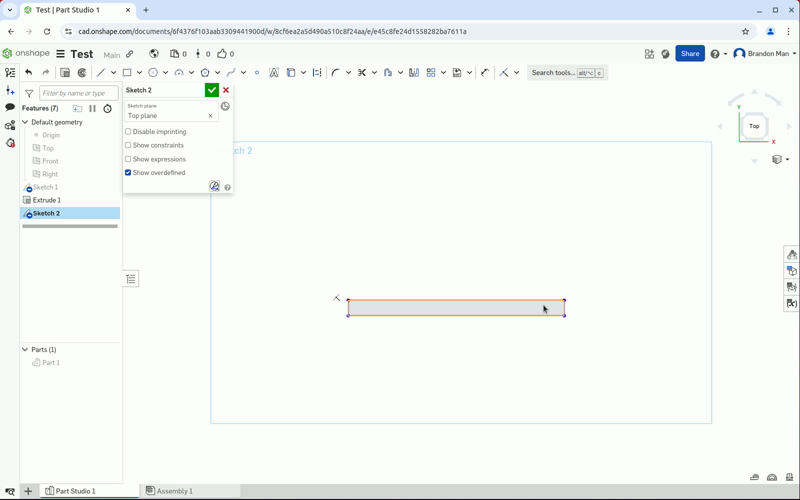
click(543, 304)
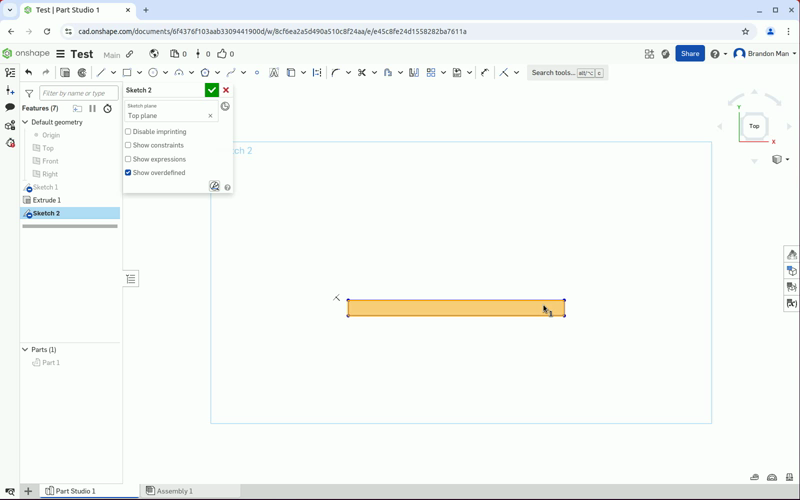
mouse_move(73, 352)
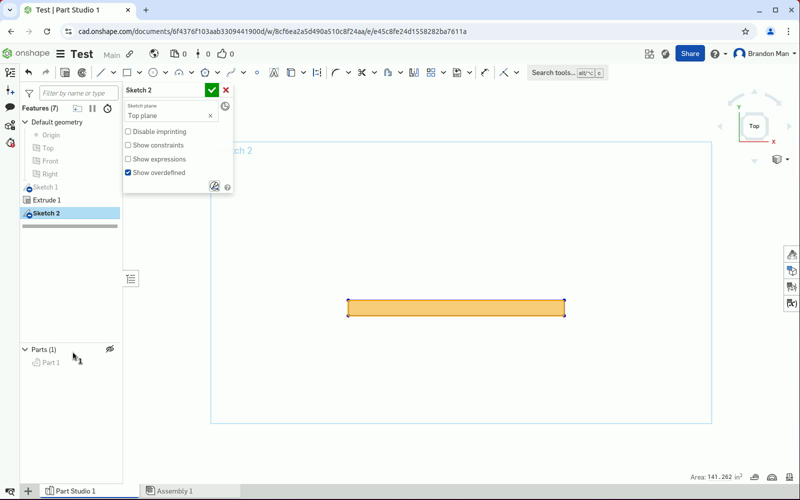
key(shift+y)
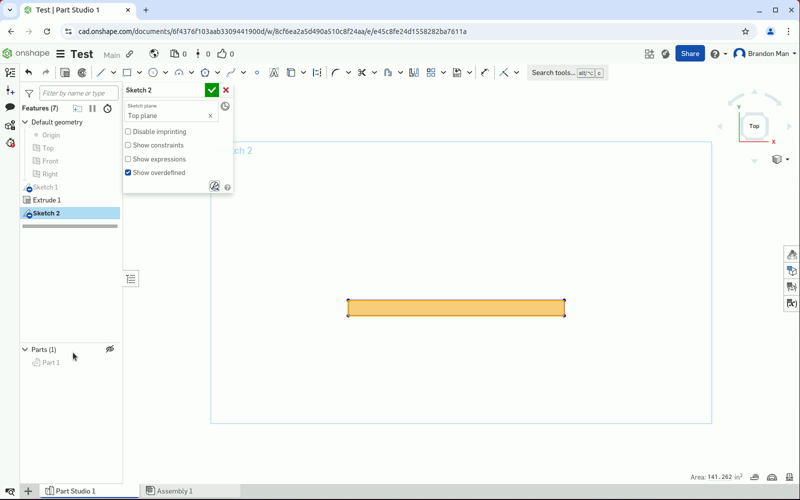
key(shift+e)
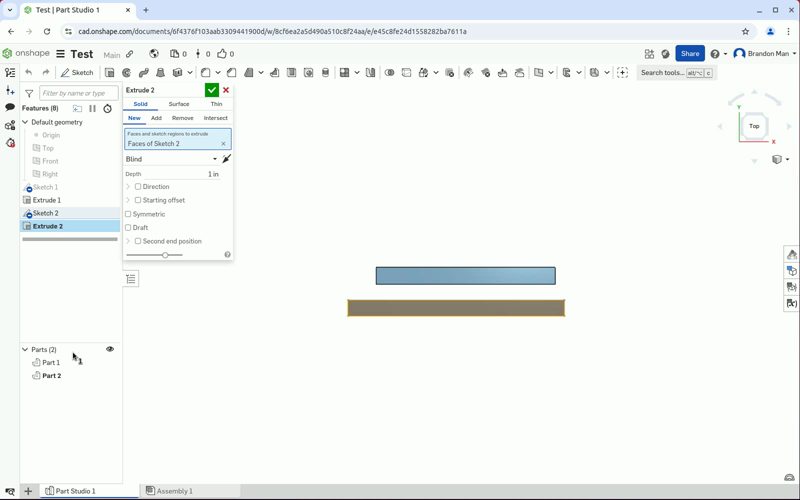
mouse_move(143, 106)
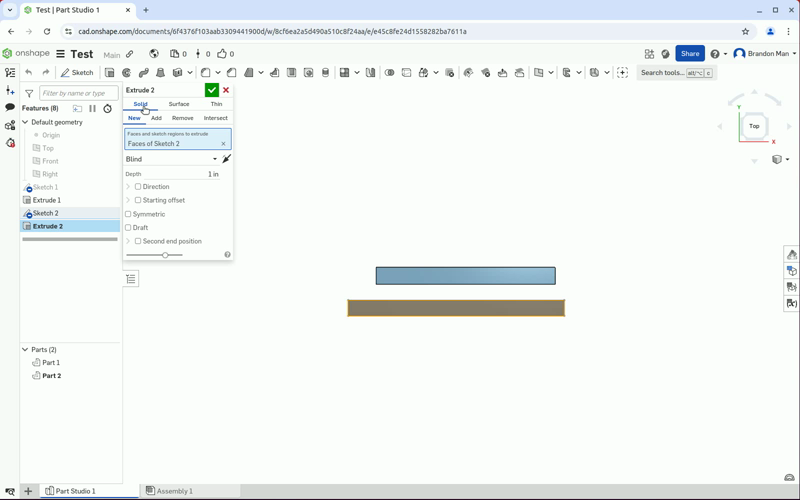
click(143, 106)
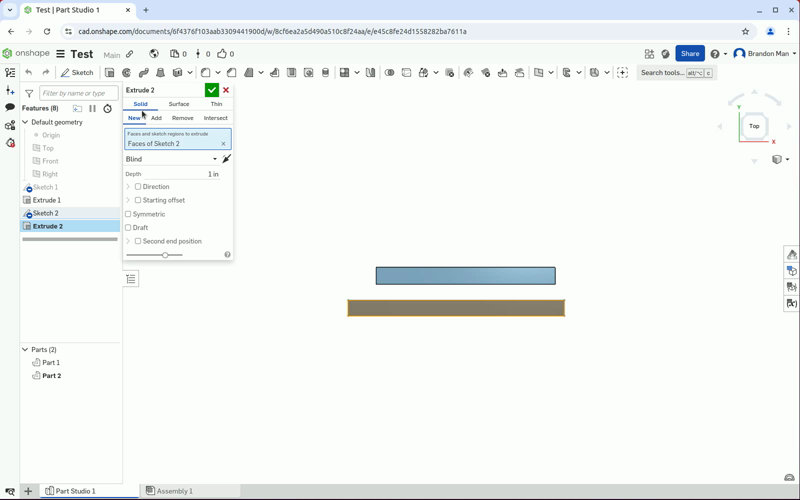
mouse_move(137, 120)
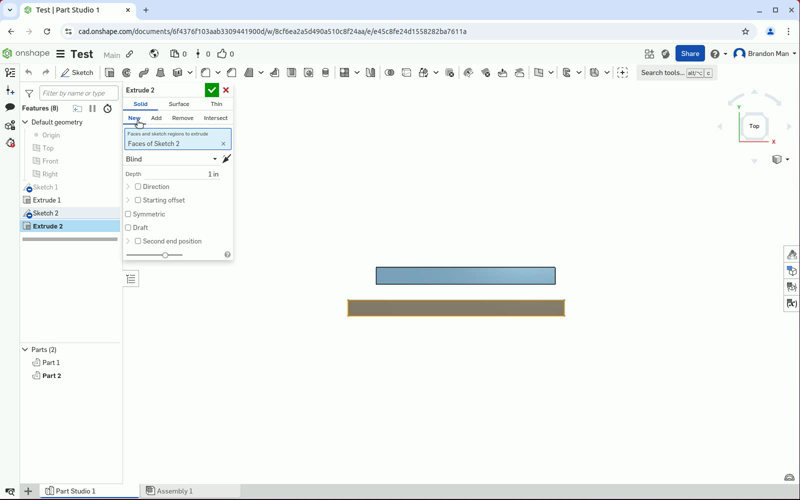
click(137, 120)
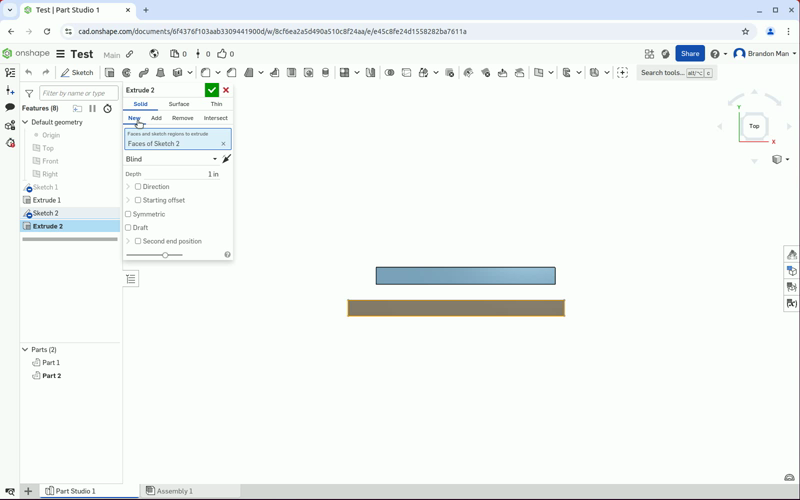
key(tab, 4)
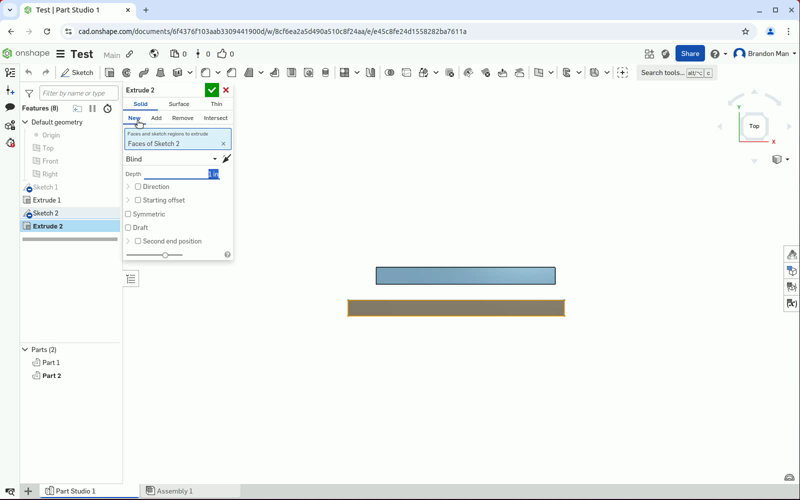
text(0.963)
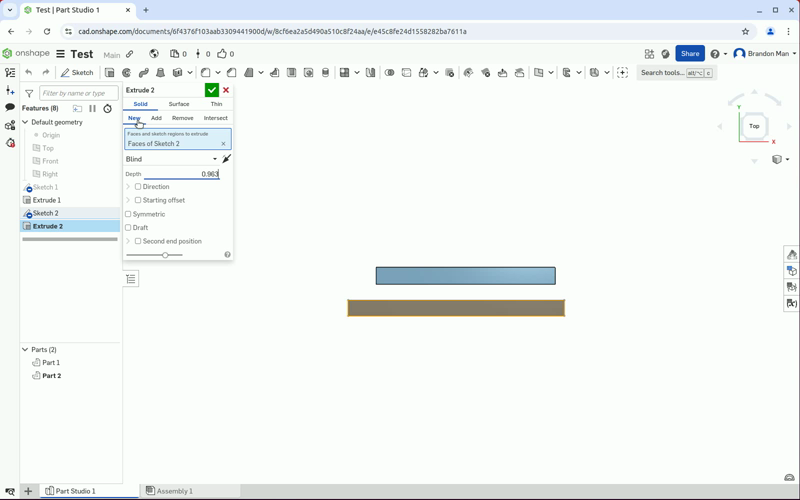
key(enter)
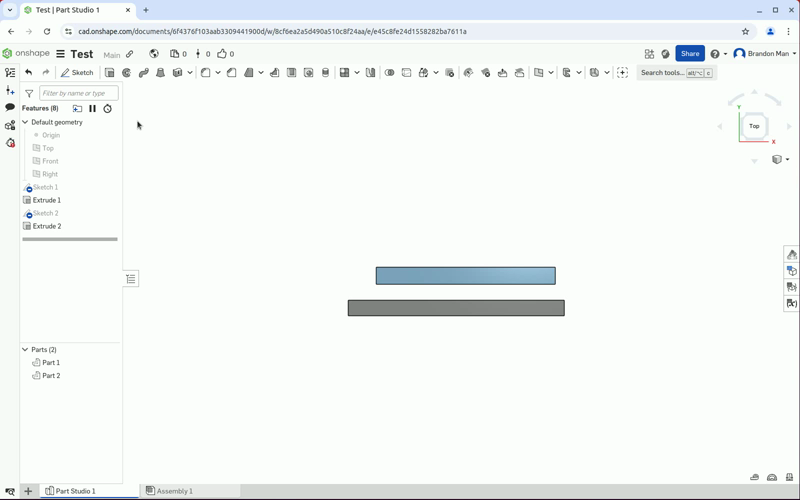
key(shift+h)
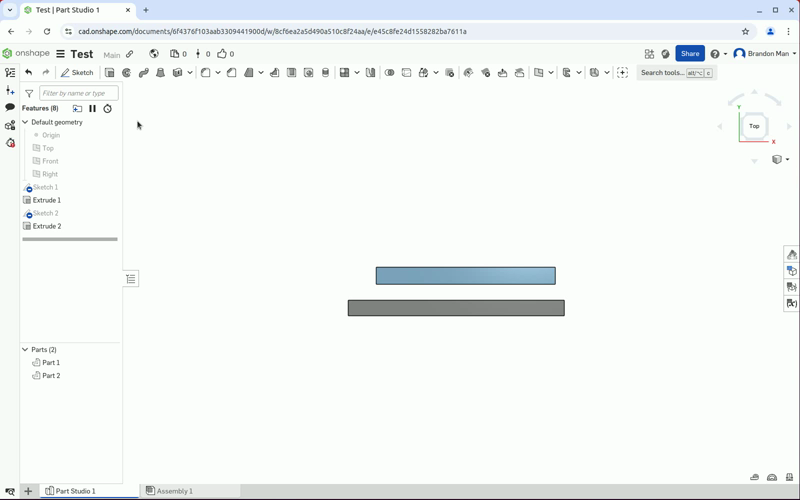
key(shift+h)
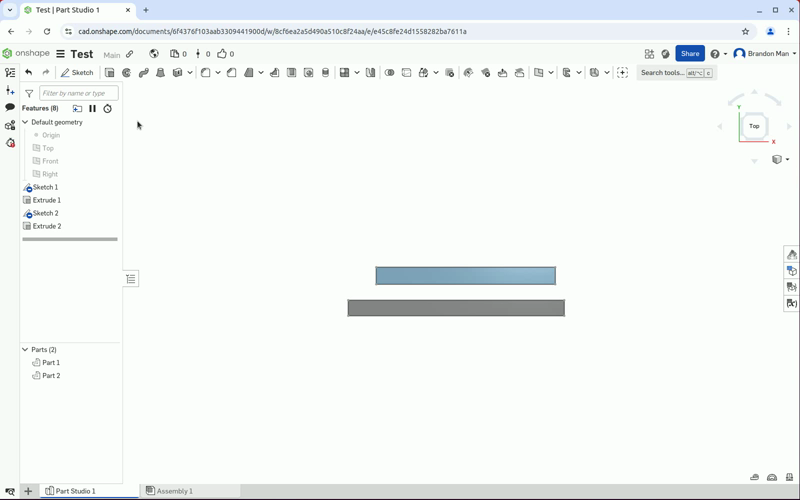
key(shift+7)
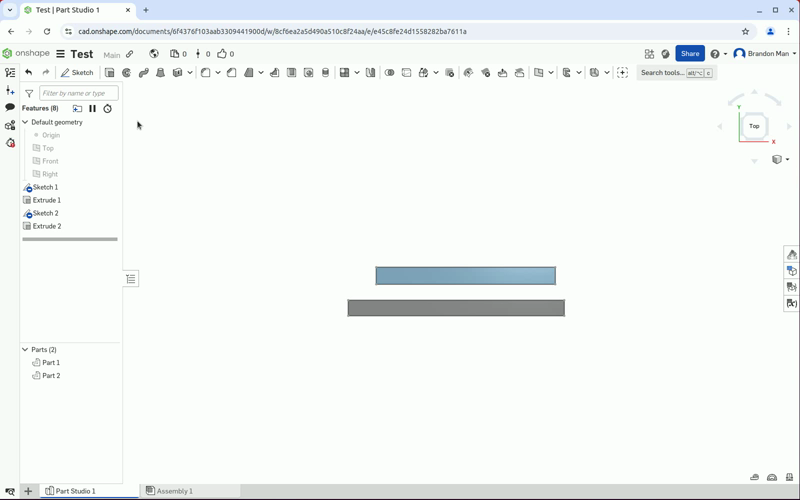
key(up, 3)
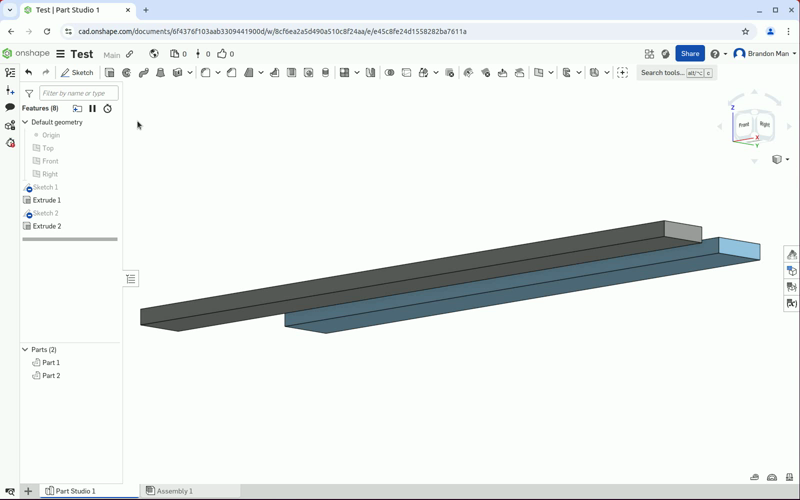
key(left, 3)
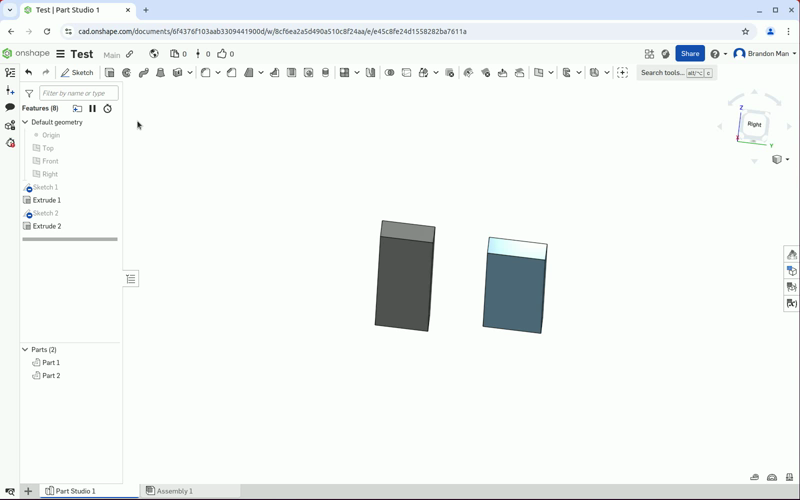
key(right, 3)
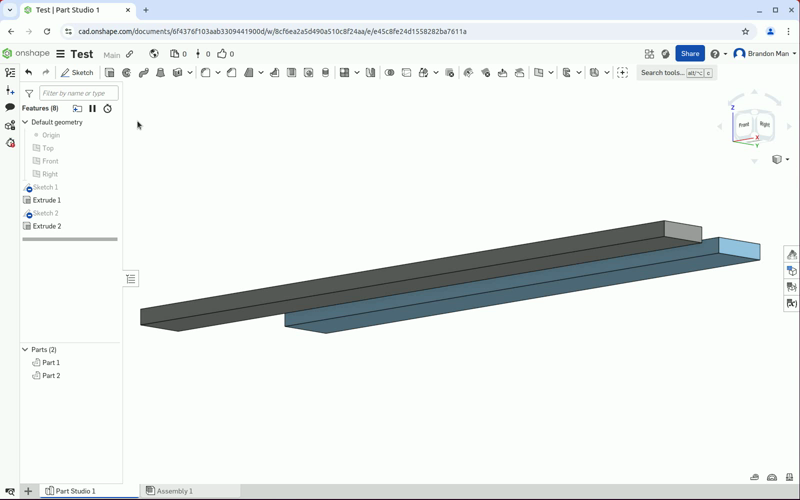
key(down, 3)
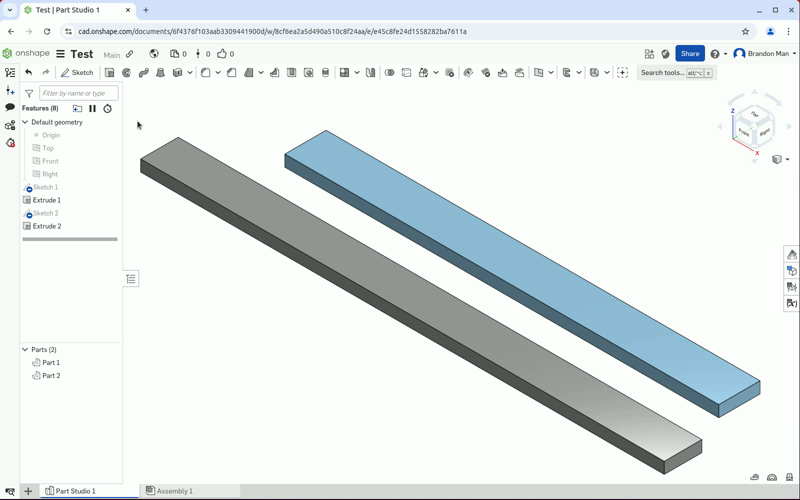
mouse_move(73, 189)
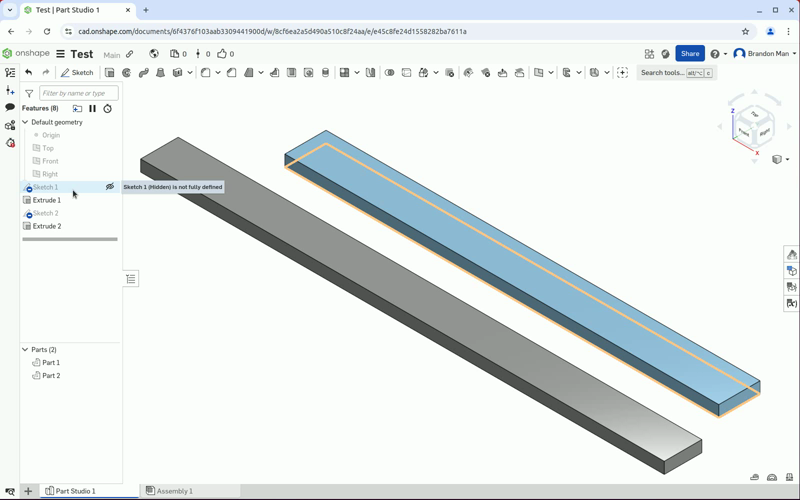
click(73, 189)